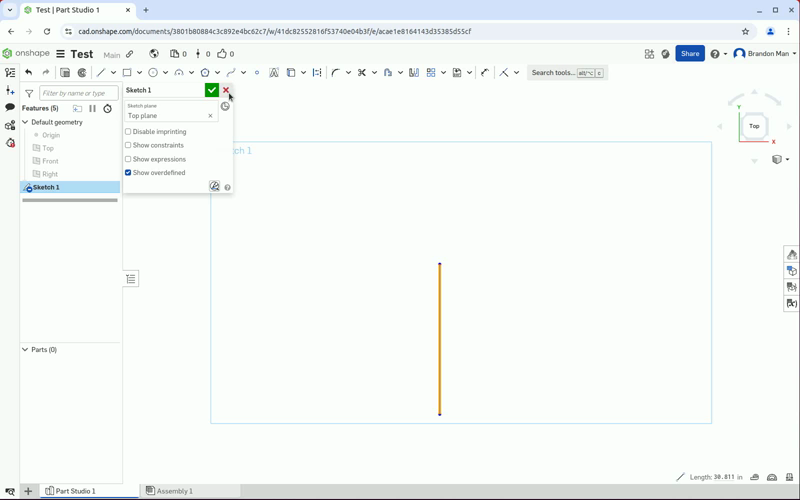
key(shift+h)
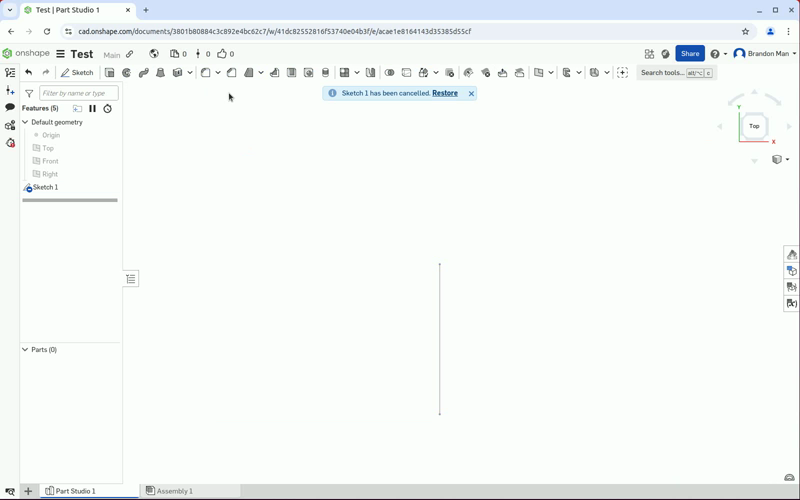
key(shift+s)
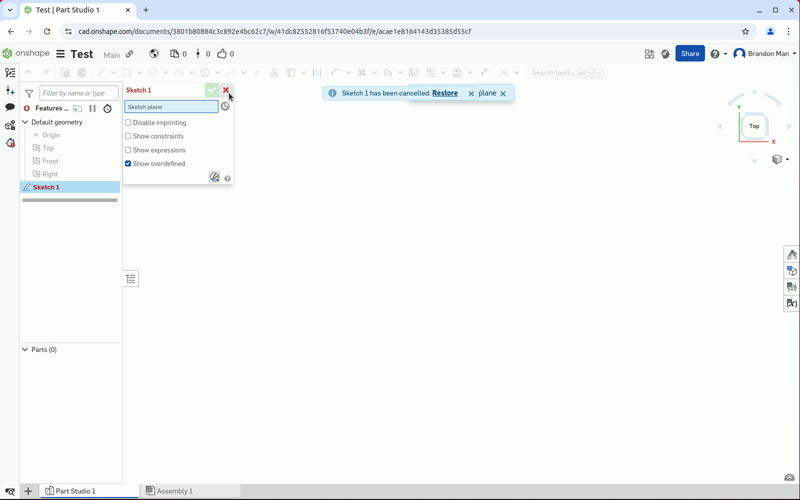
mouse_move(73, 150)
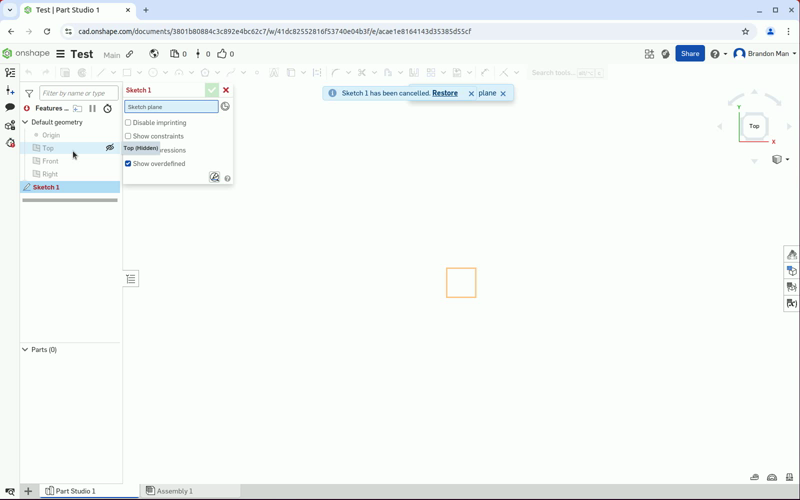
click(73, 150)
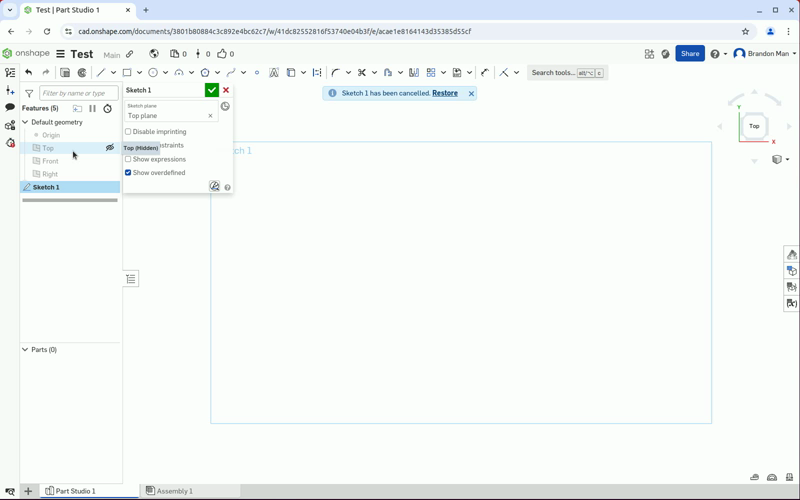
mouse_move(73, 352)
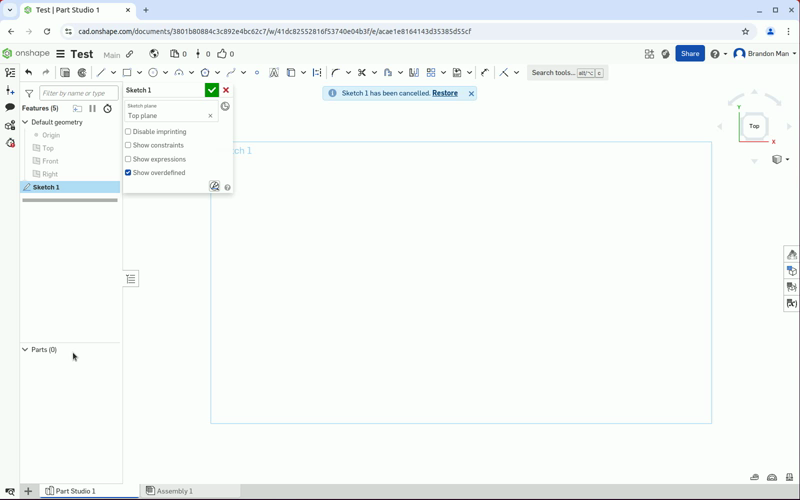
key(y)
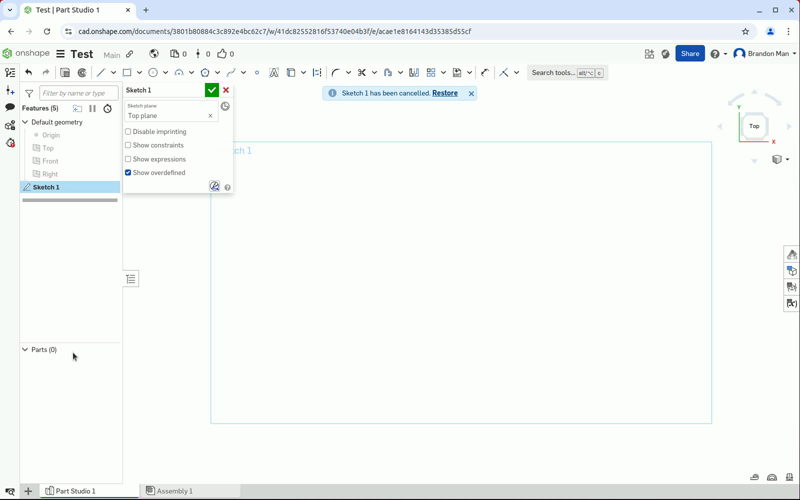
key(c)
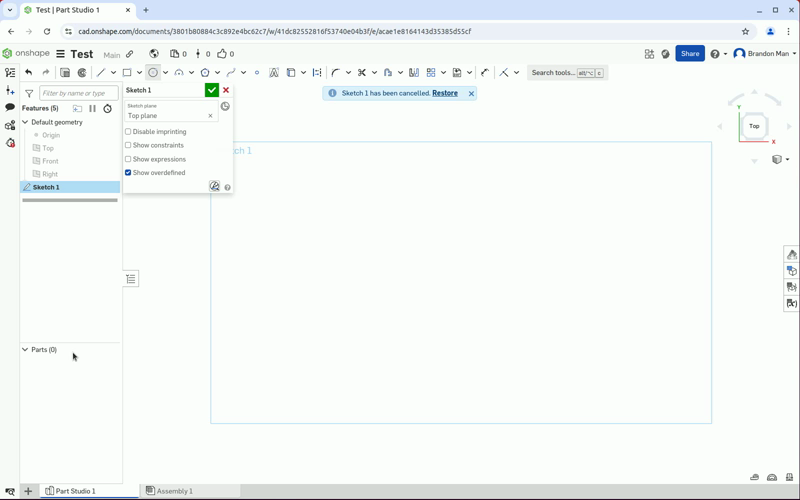
key_down(shift)
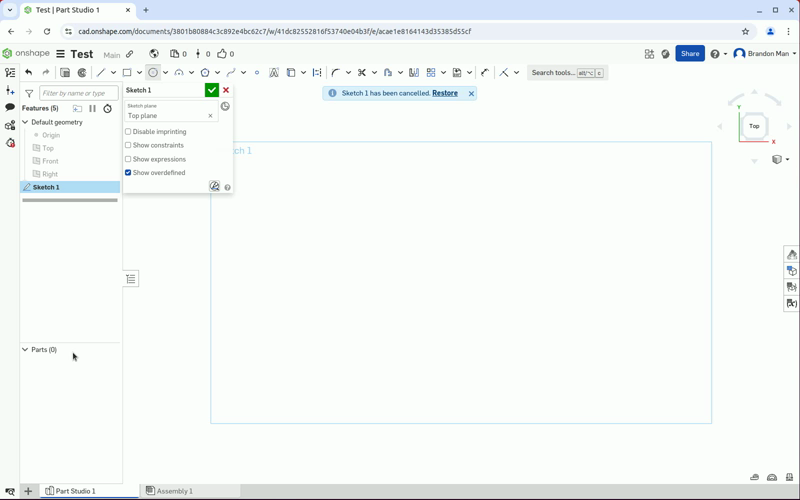
mouse_move(461, 282)
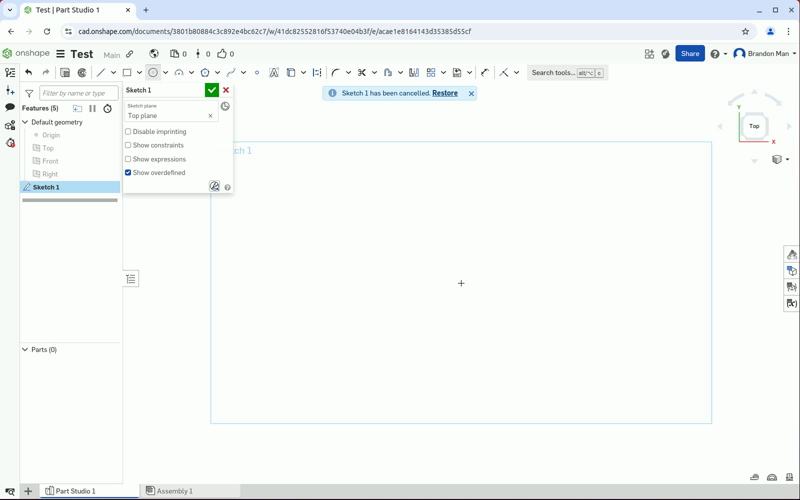
click(461, 282)
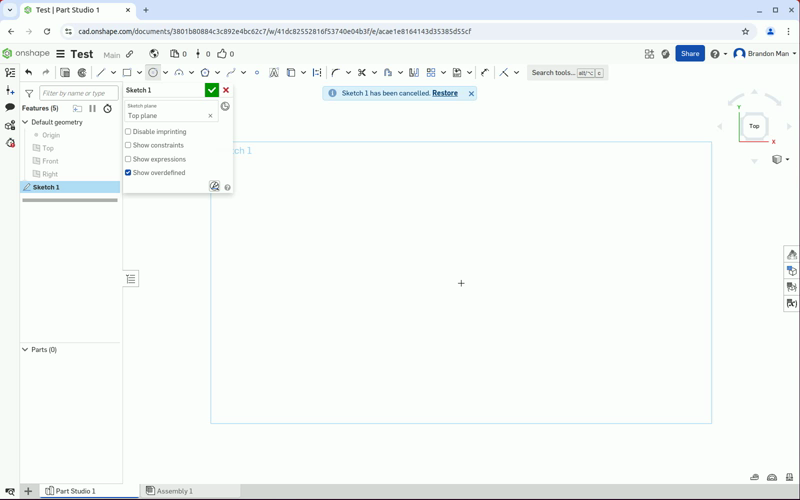
key_up(shift)
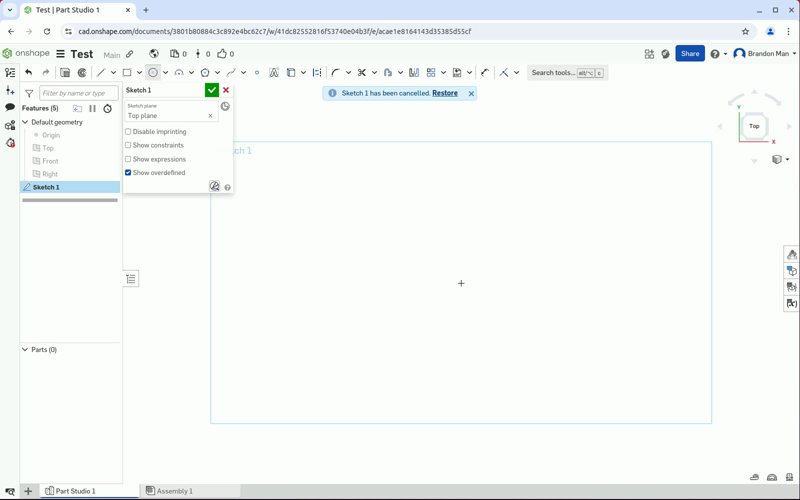
mouse_move(558, 282)
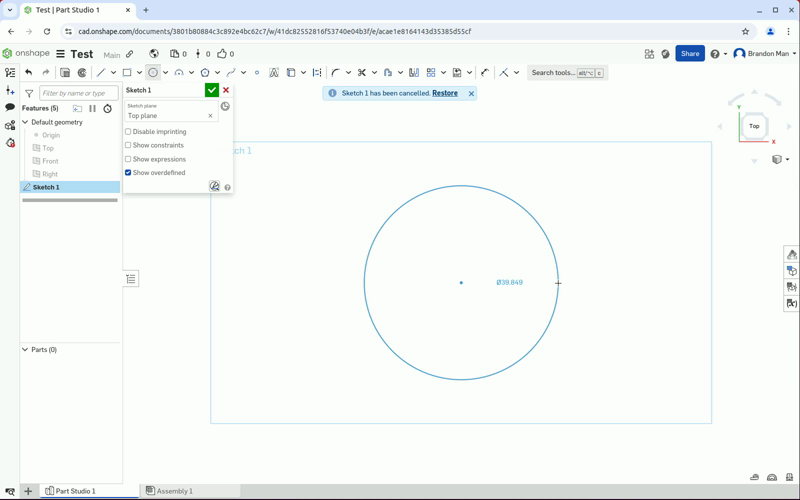
click(558, 282)
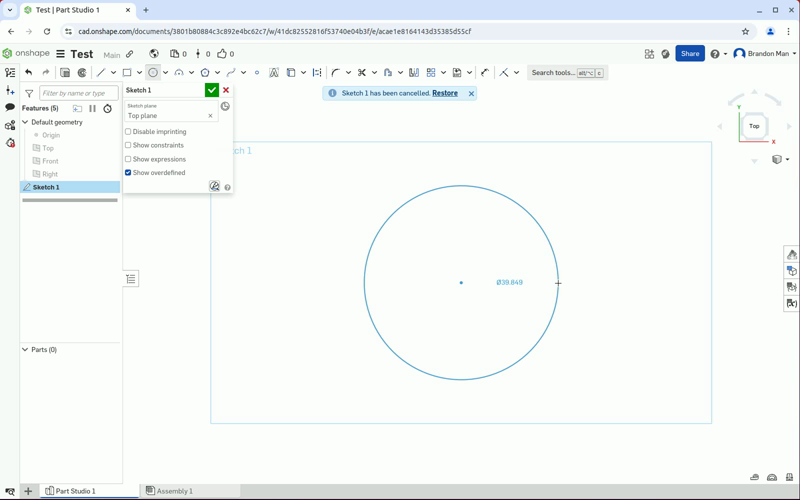
key(esc)
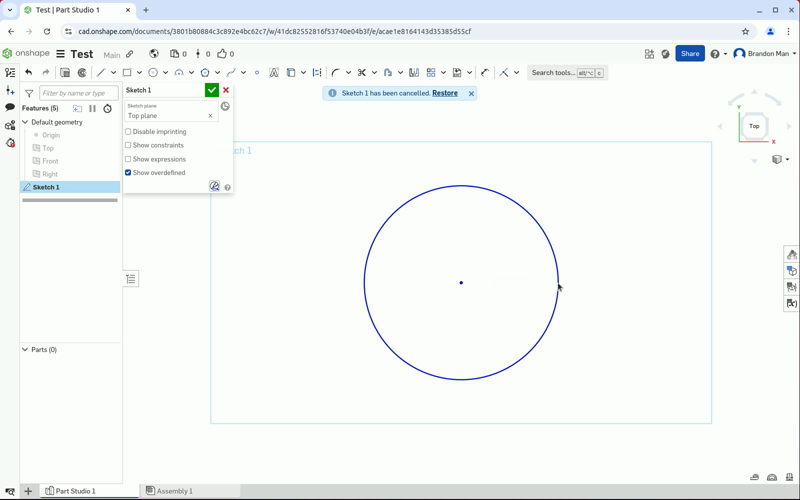
key(c)
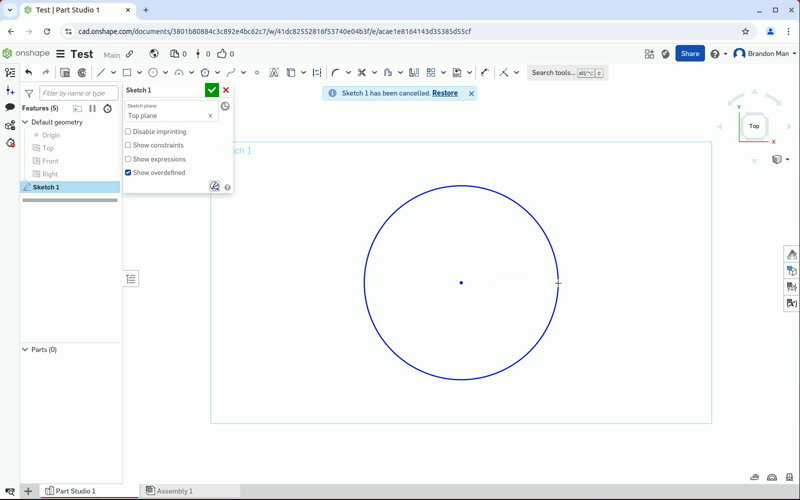
key_down(shift)
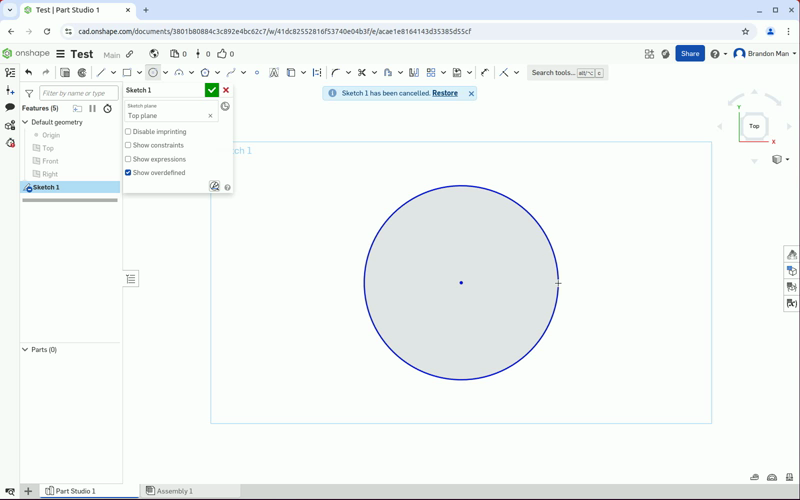
mouse_move(461, 282)
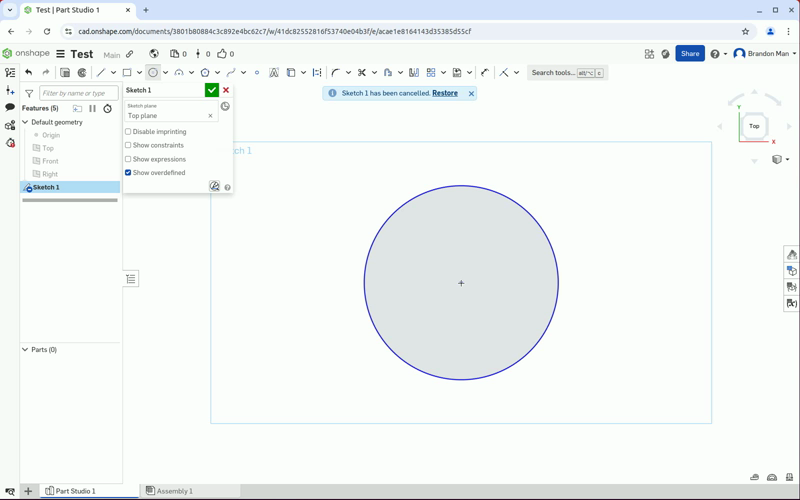
click(461, 282)
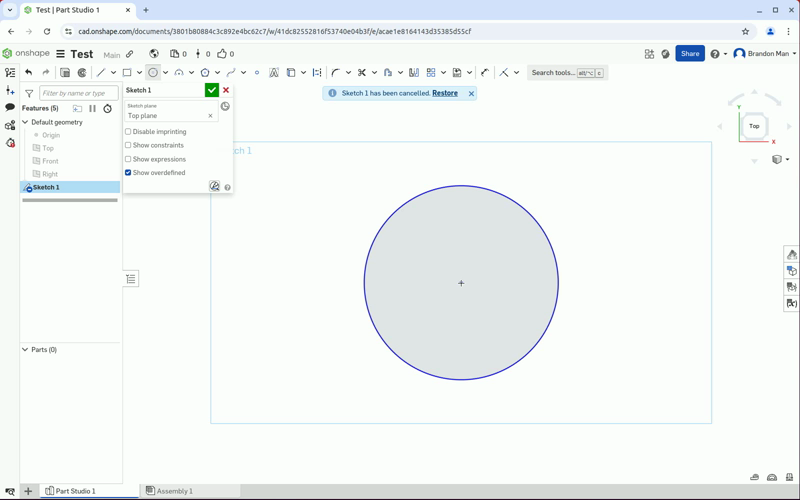
key_up(shift)
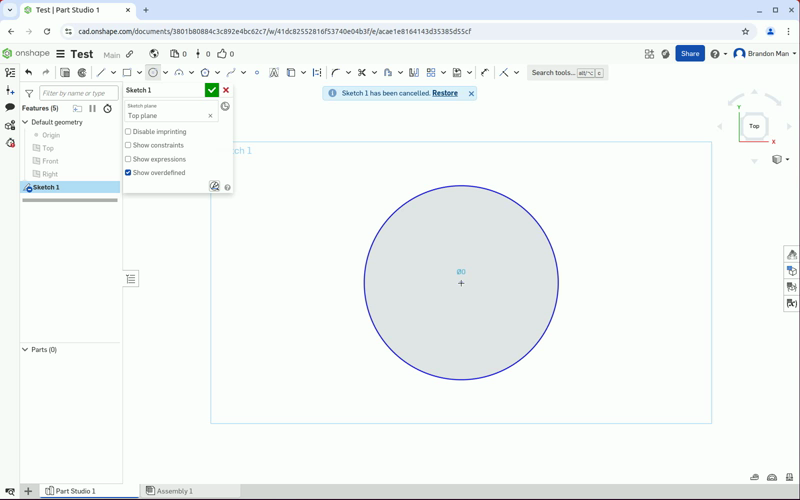
mouse_move(554, 282)
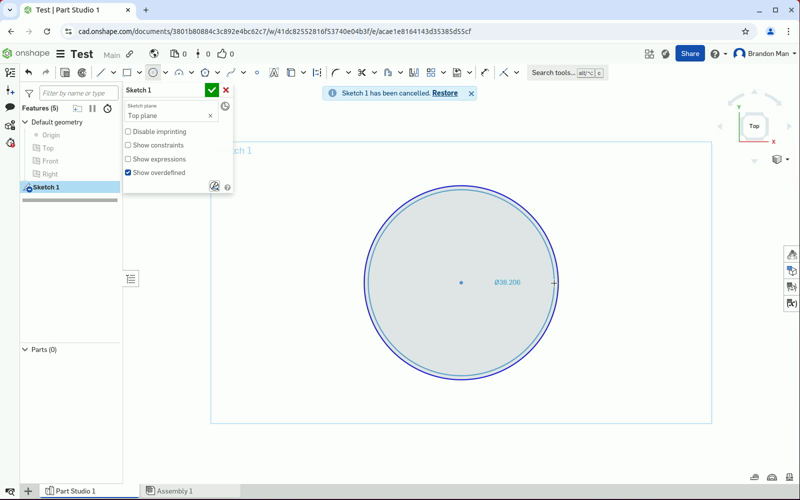
scroll(6)
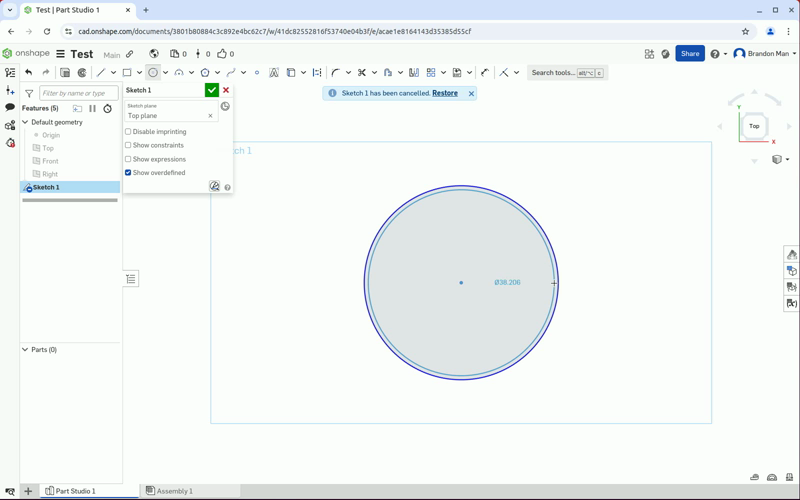
scroll(6)
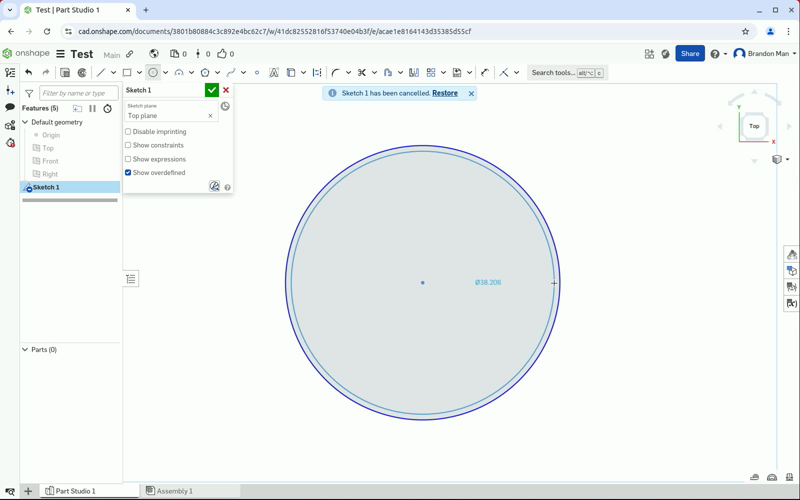
scroll(6)
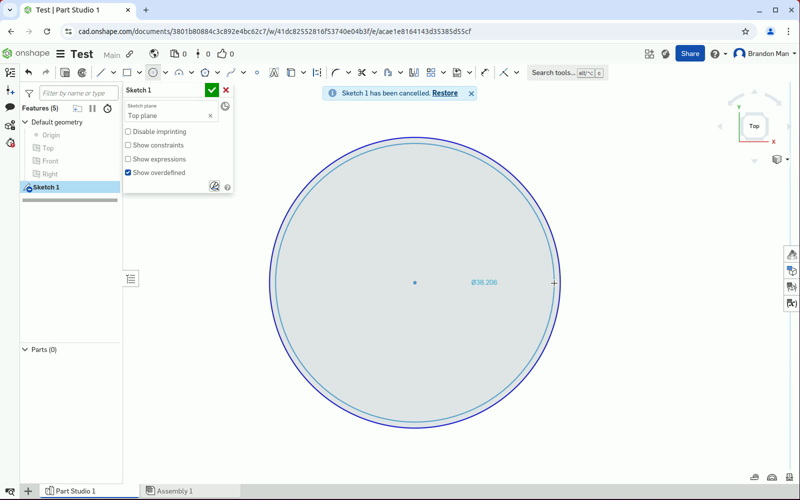
scroll(6)
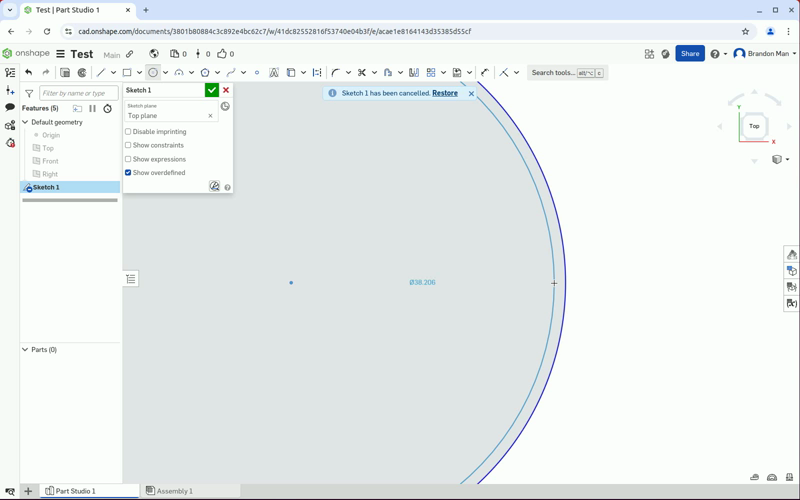
scroll(6)
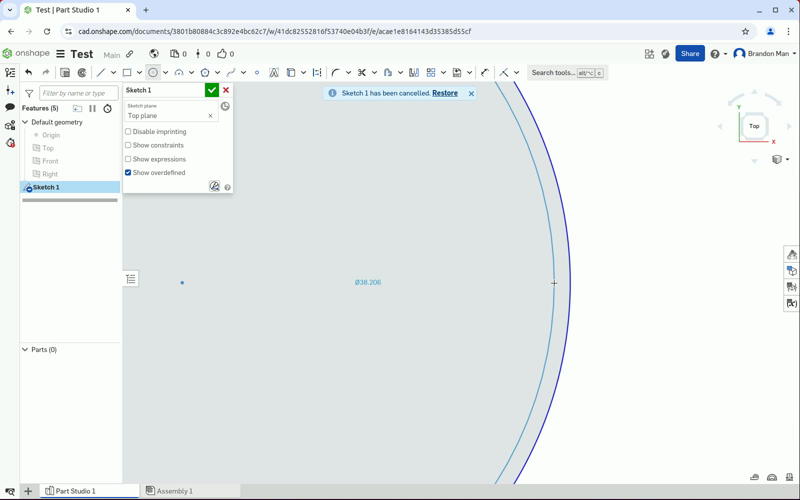
scroll(6)
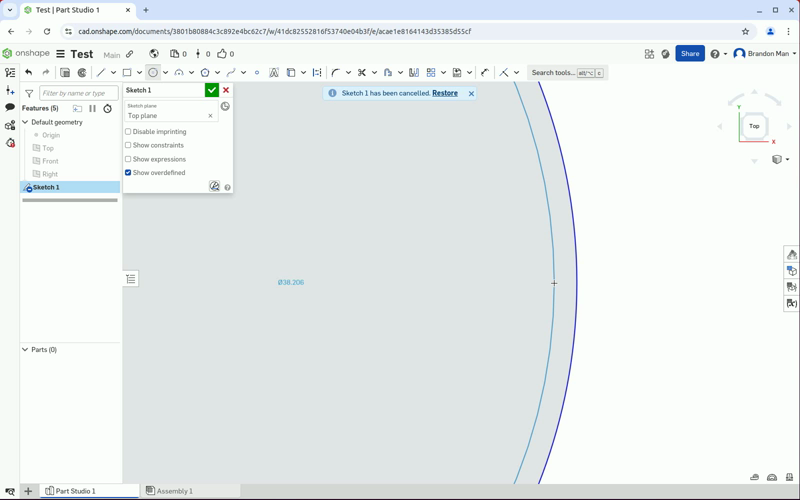
scroll(6)
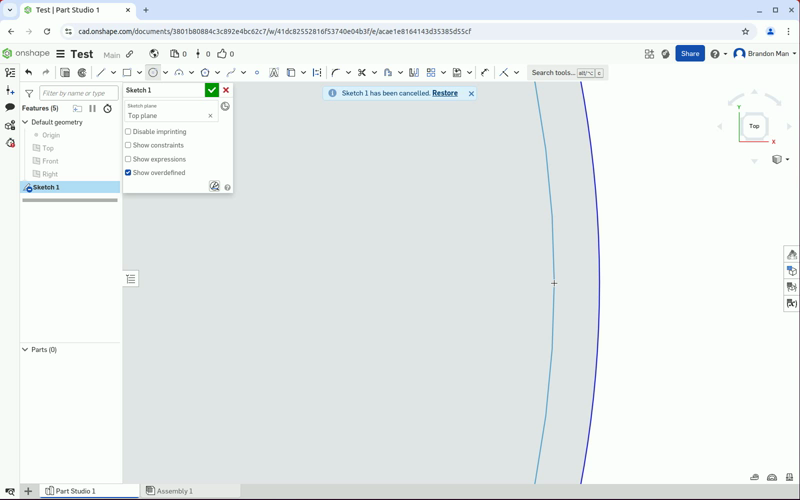
click(554, 282)
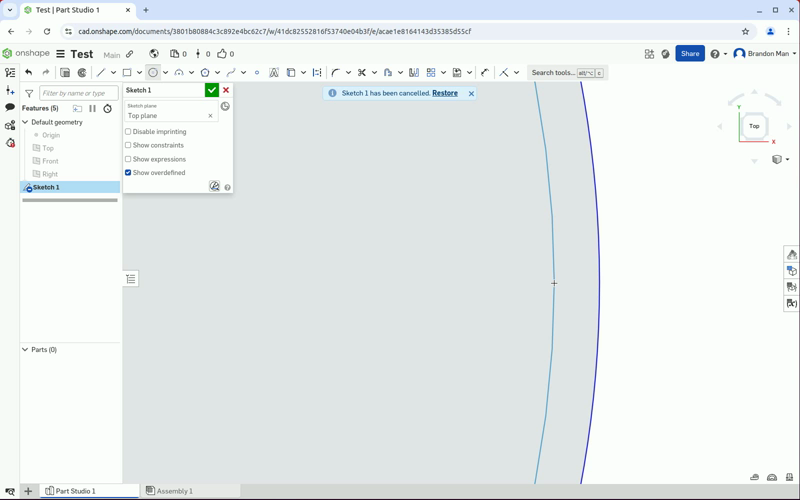
scroll(-6)
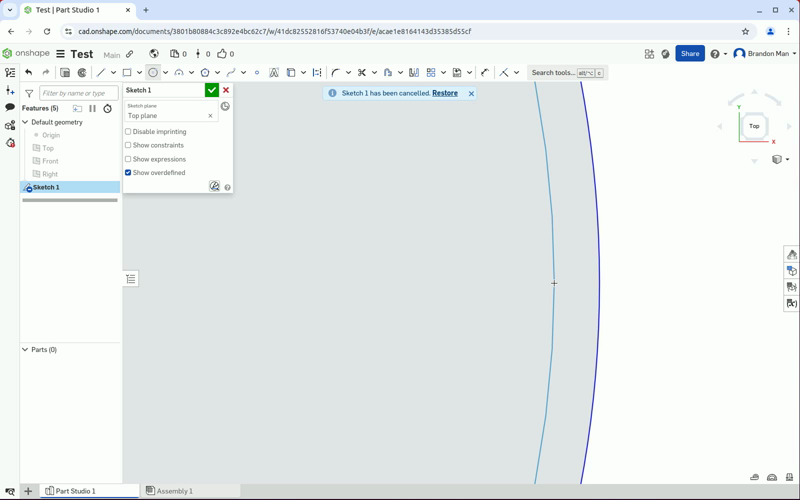
scroll(-6)
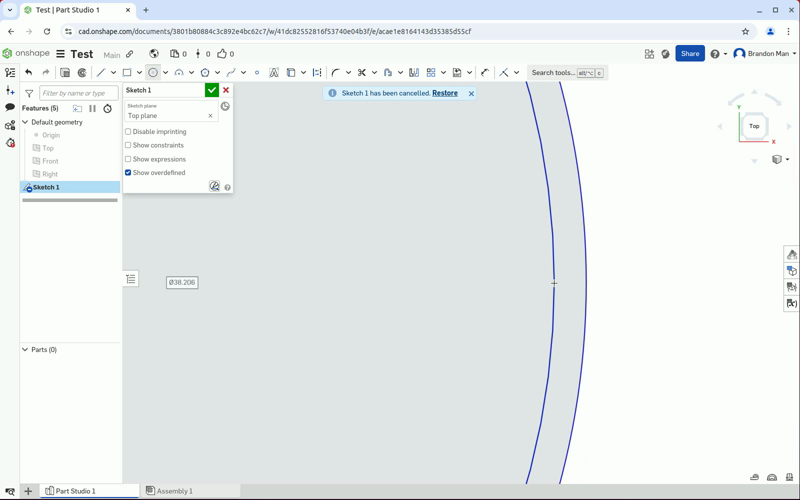
scroll(-6)
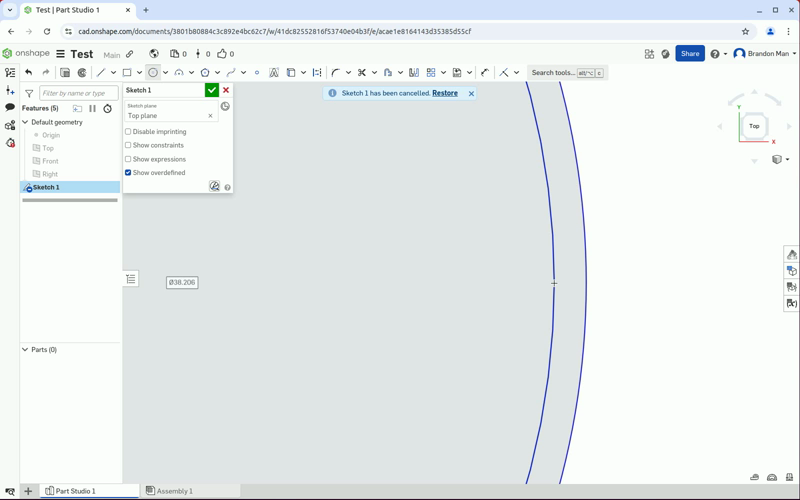
scroll(-6)
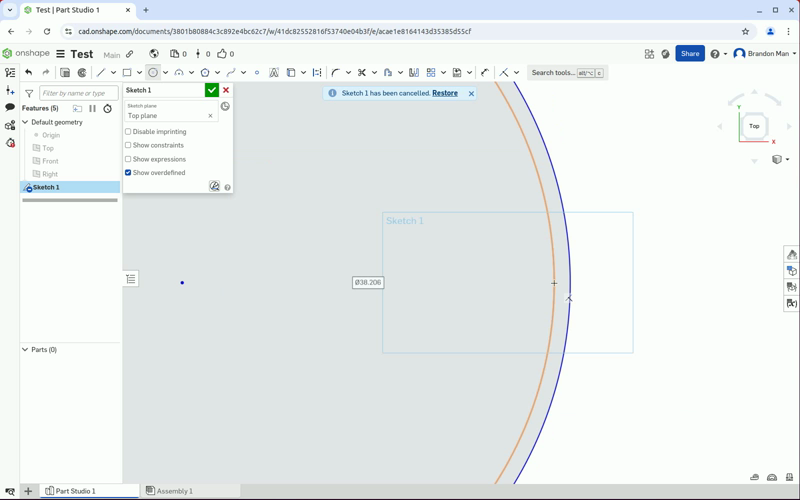
scroll(-6)
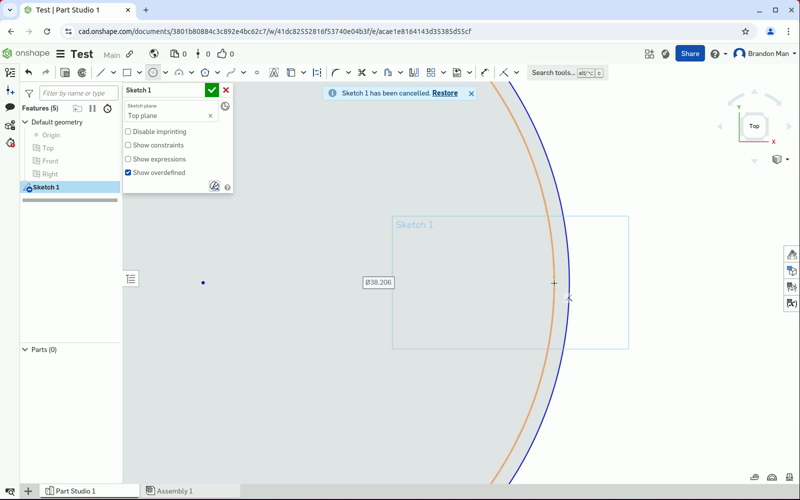
scroll(-6)
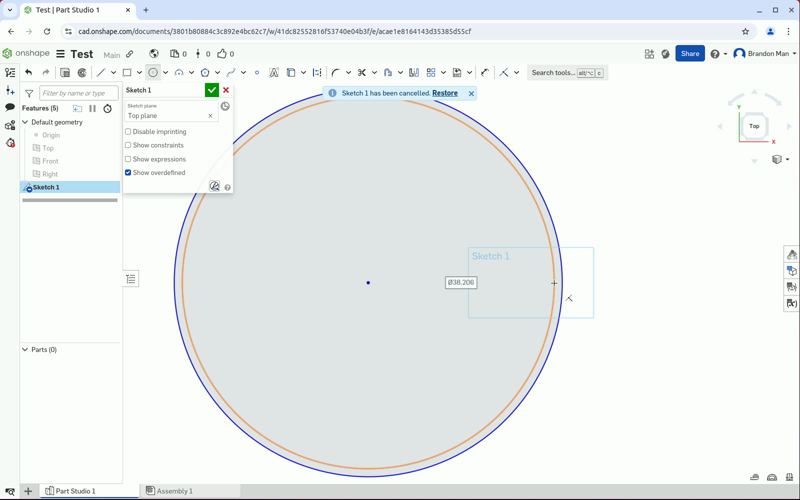
scroll(-6)
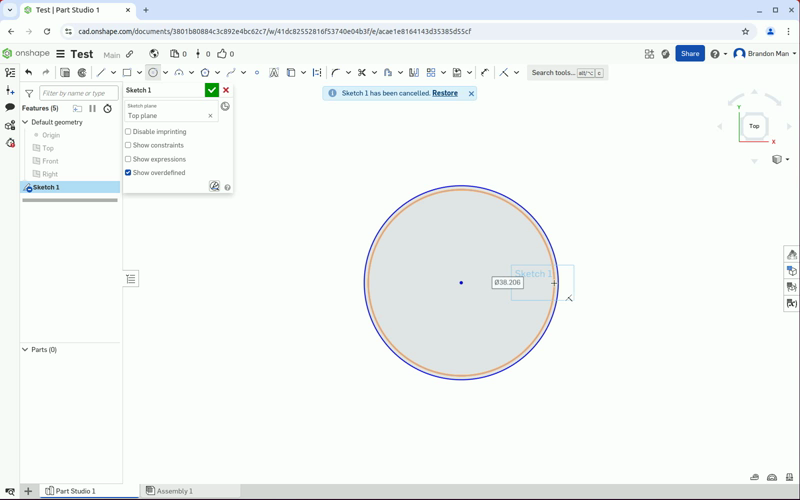
key(esc)
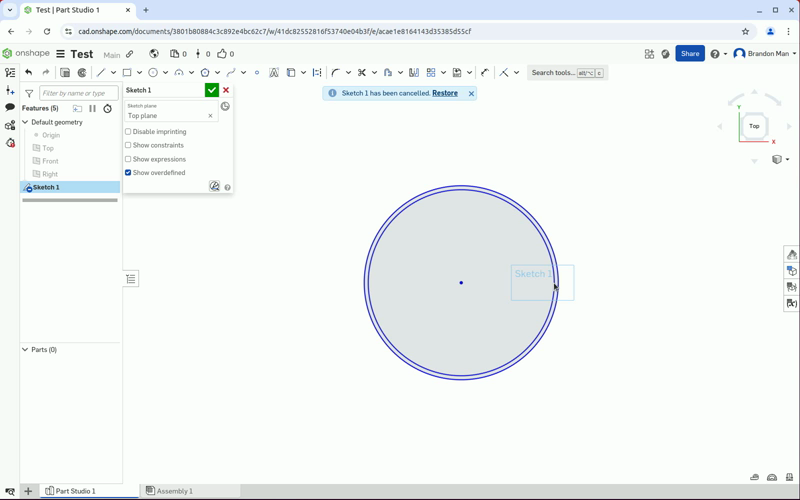
mouse_move(391, 219)
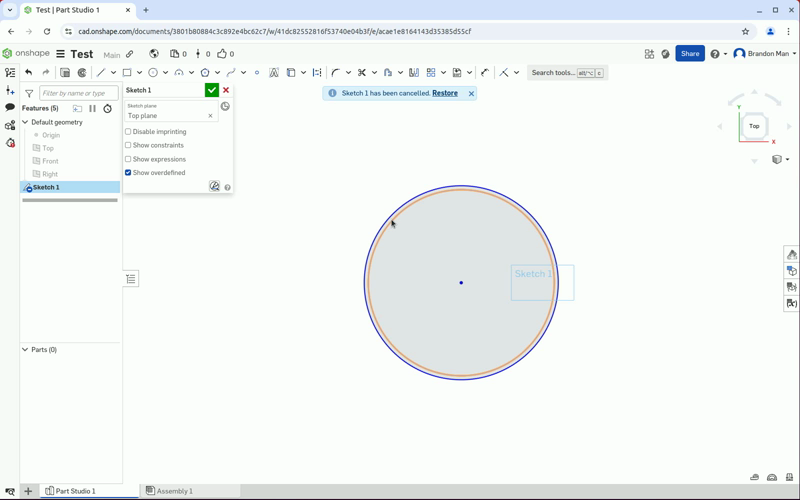
click(391, 219)
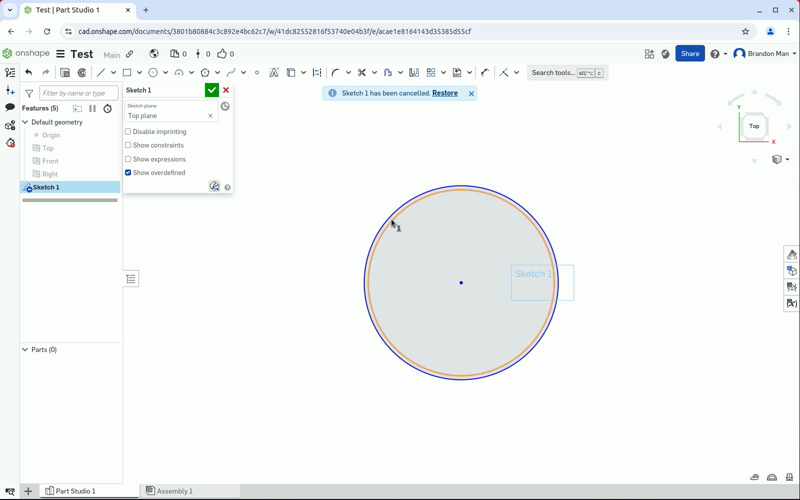
mouse_move(73, 352)
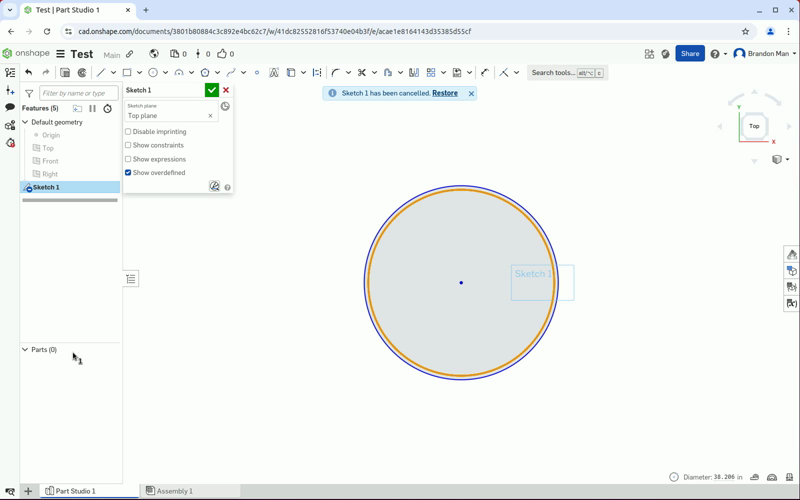
key(shift+y)
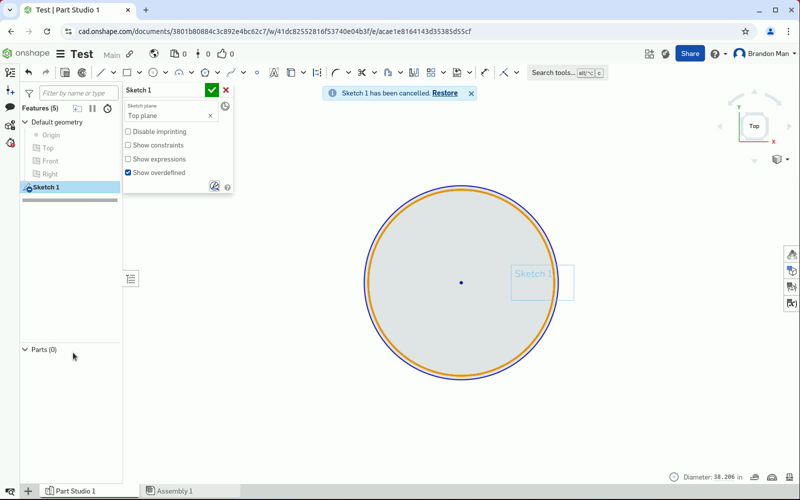
key(shift+e)
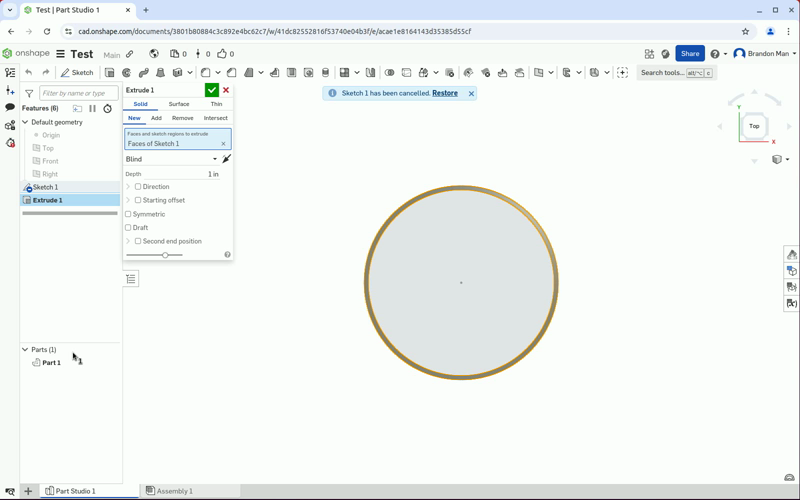
mouse_move(143, 106)
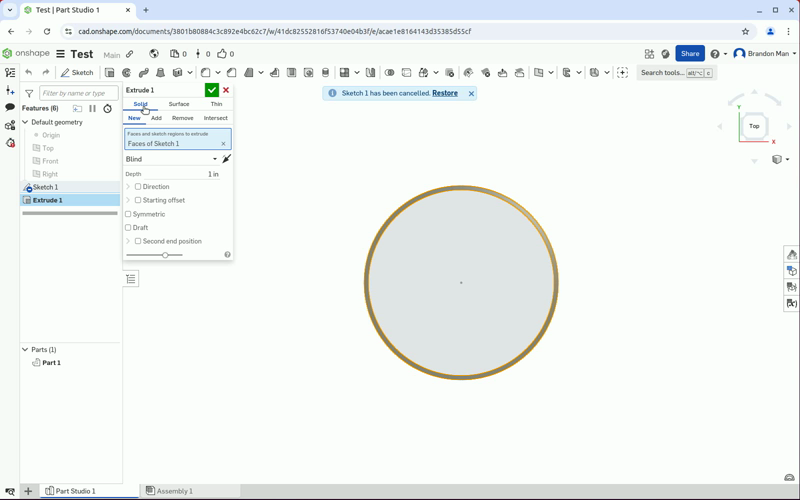
click(143, 106)
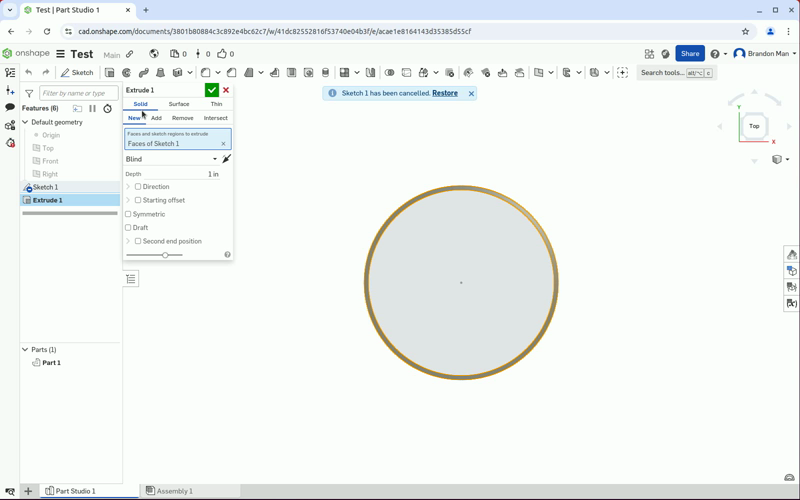
mouse_move(137, 120)
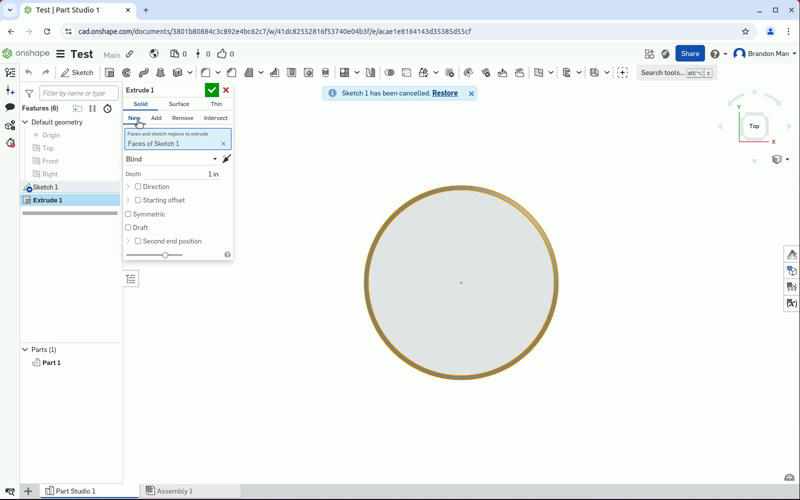
click(137, 120)
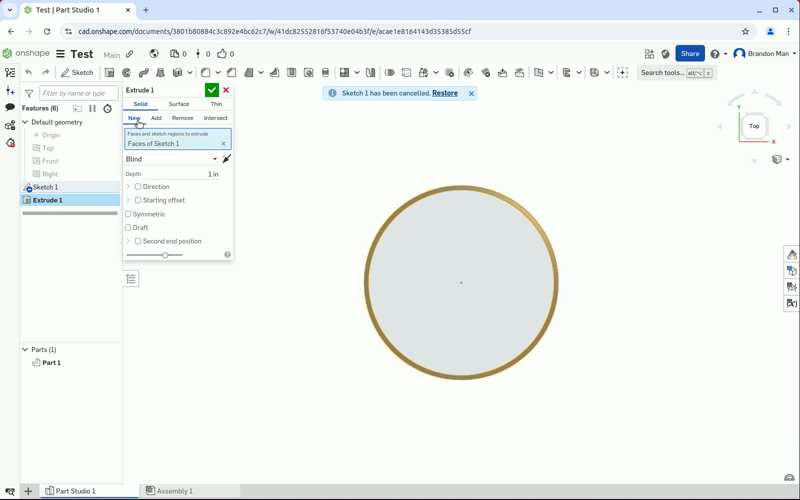
key(tab, 4)
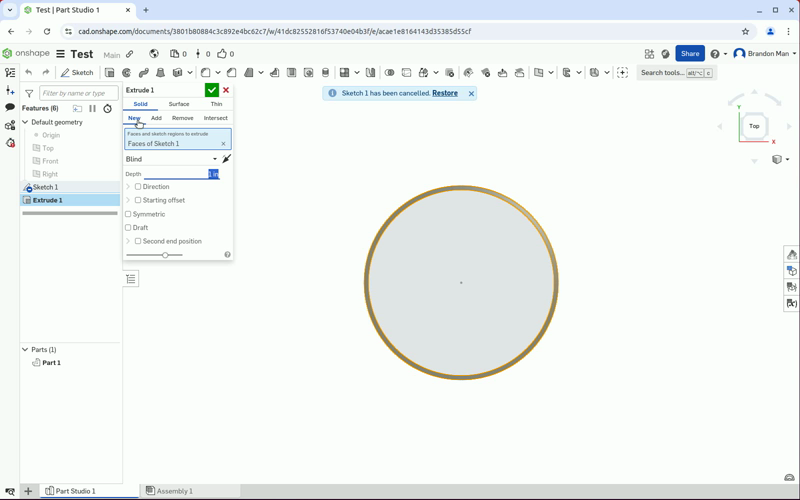
text(0.722)
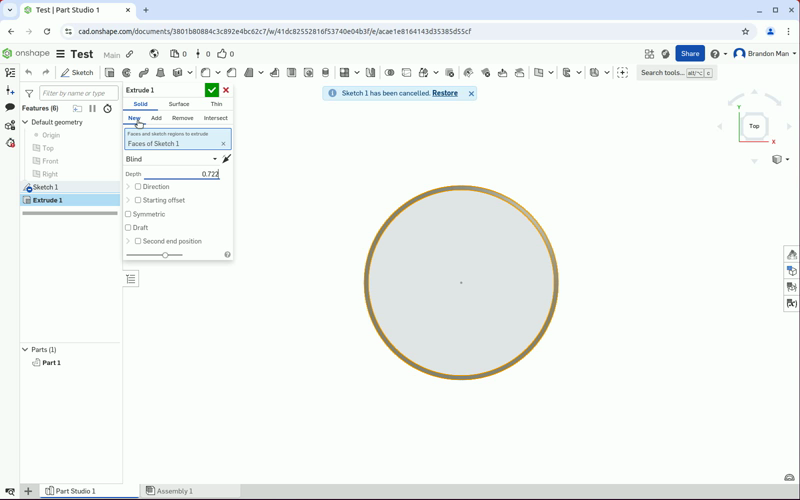
key(enter)
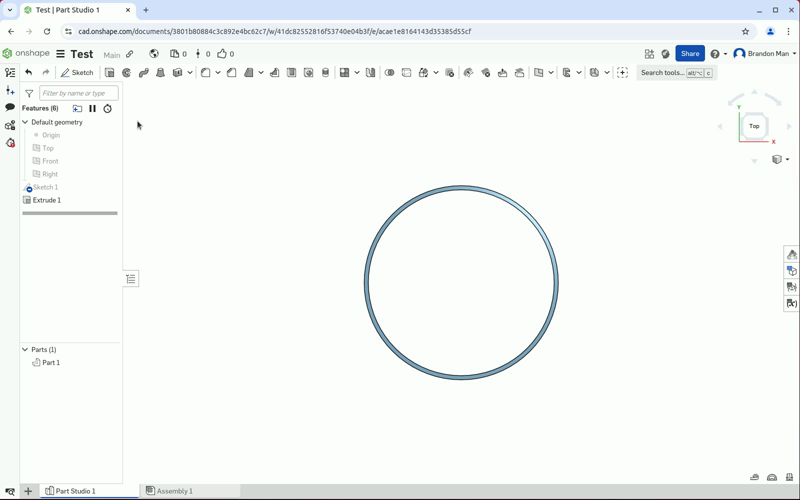
key(shift+h)
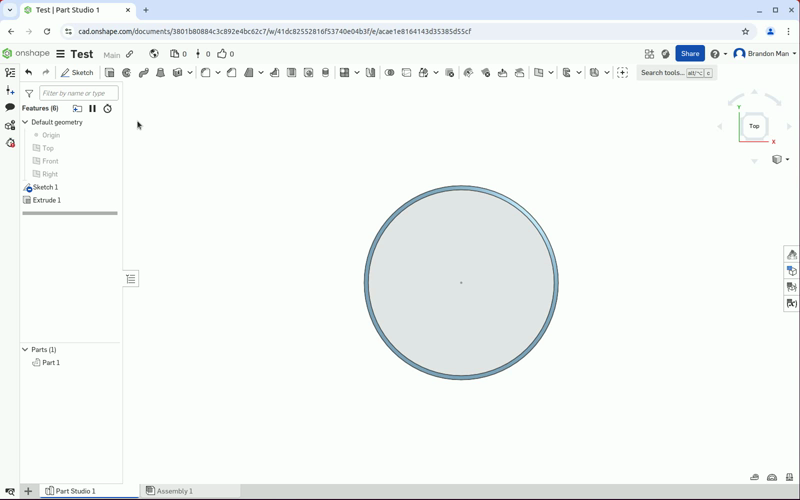
key(shift+h)
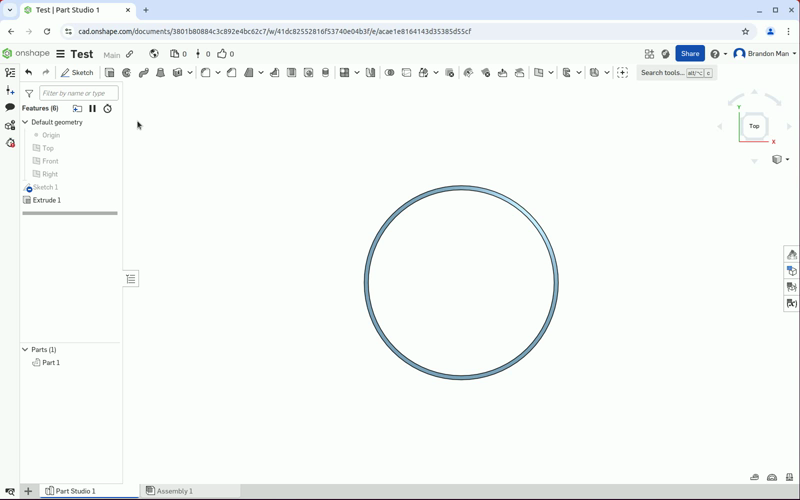
mouse_move(73, 189)
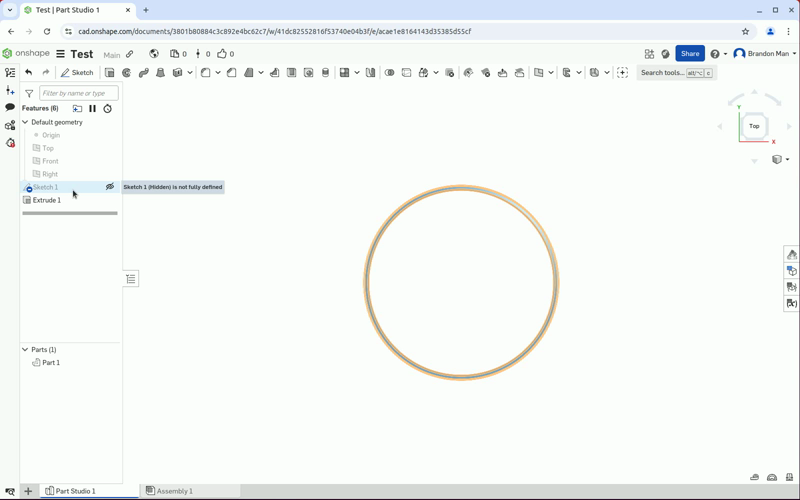
click(73, 189)
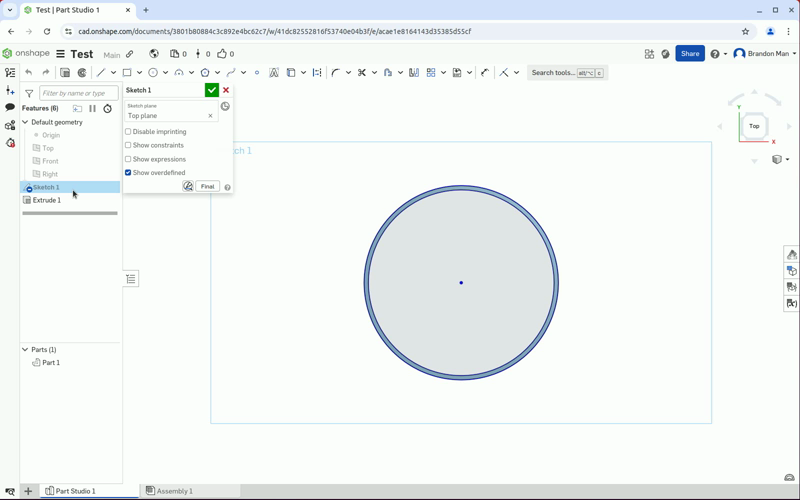
mouse_move(229, 92)
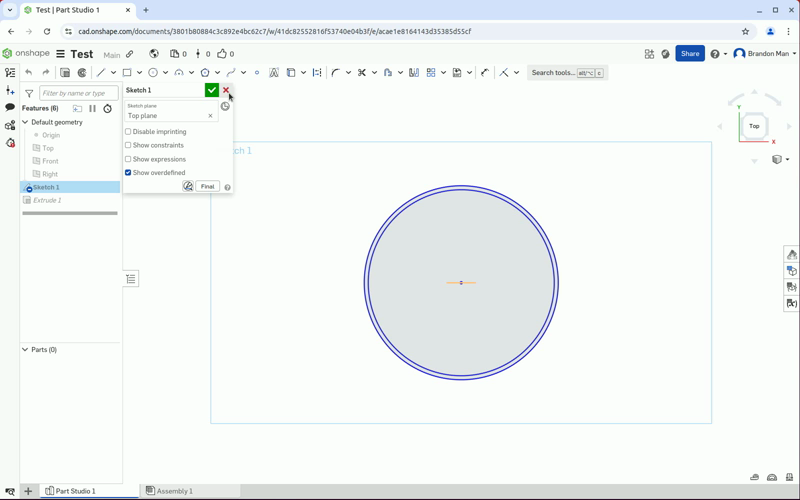
click(229, 92)
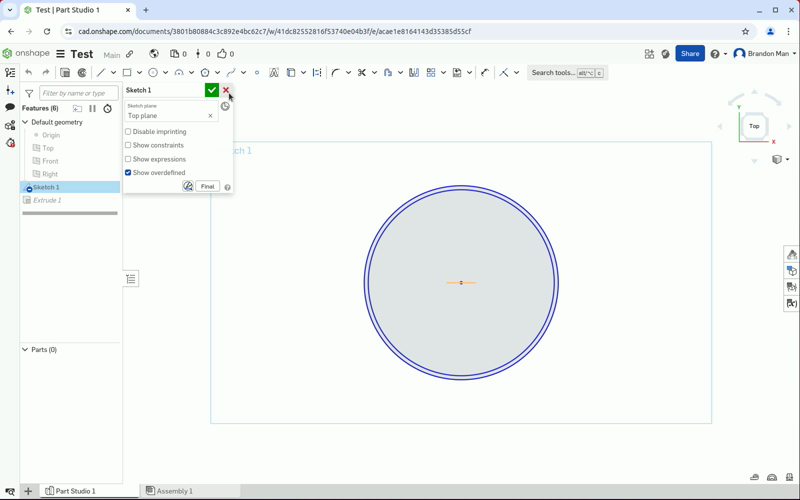
key(shift+s)
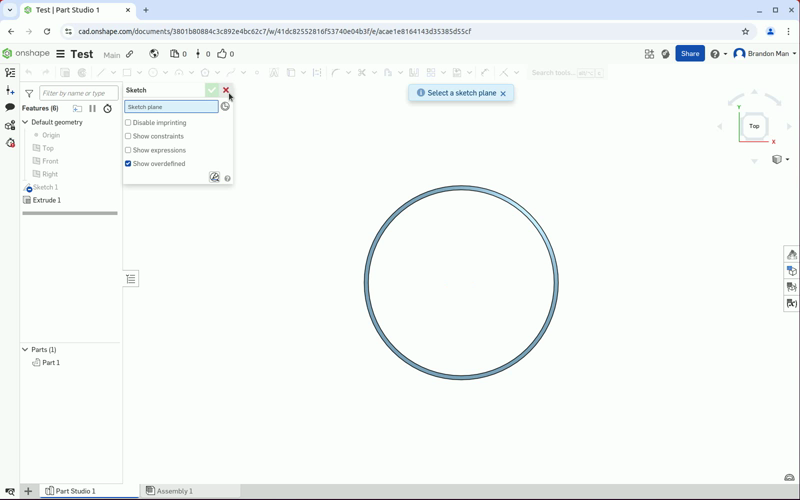
mouse_move(73, 150)
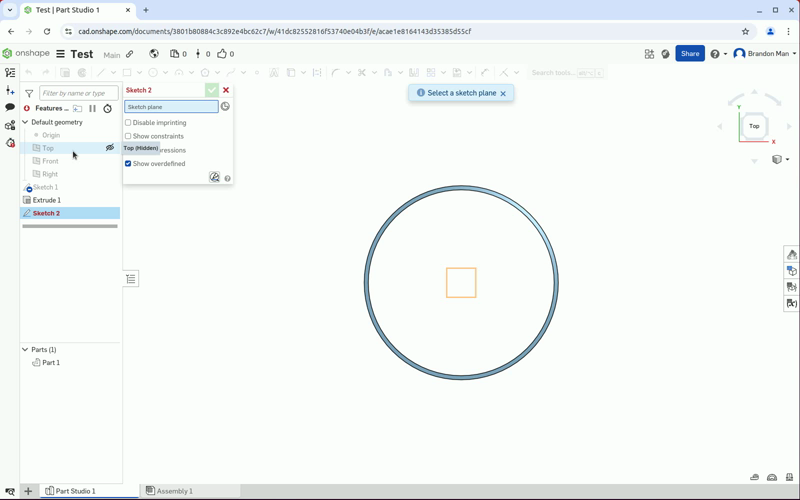
click(73, 150)
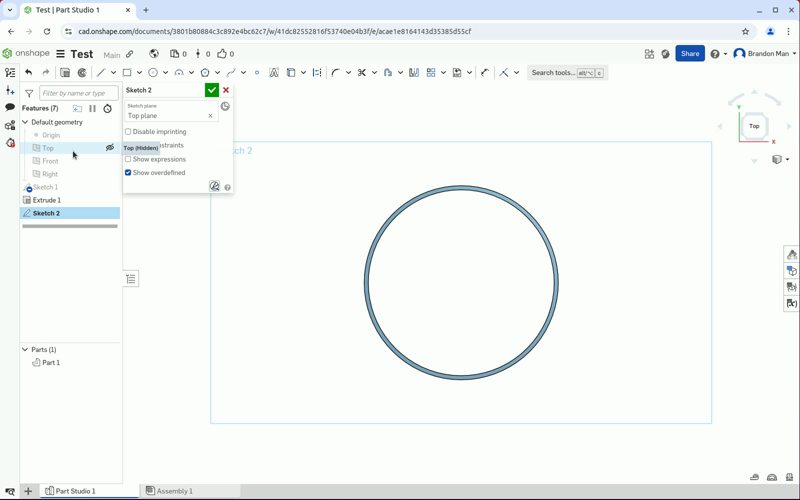
mouse_move(73, 352)
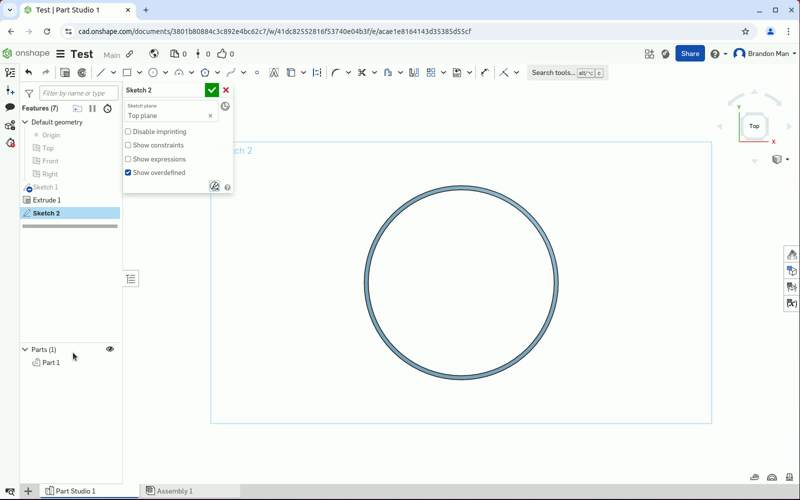
key(y)
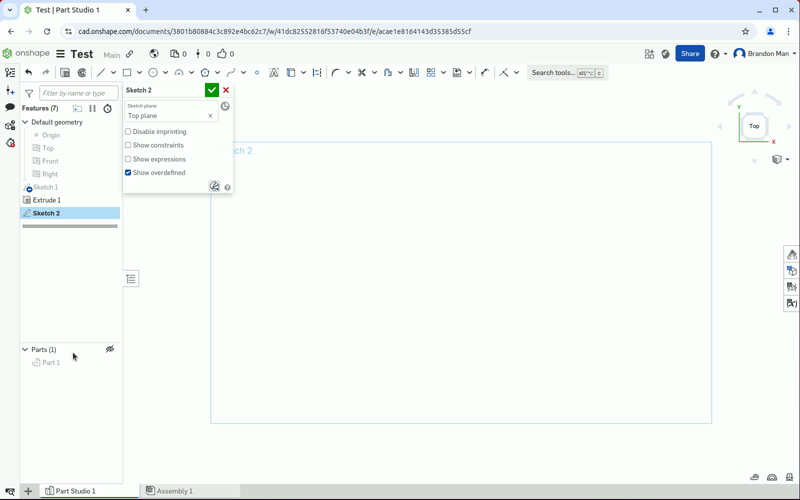
key(c)
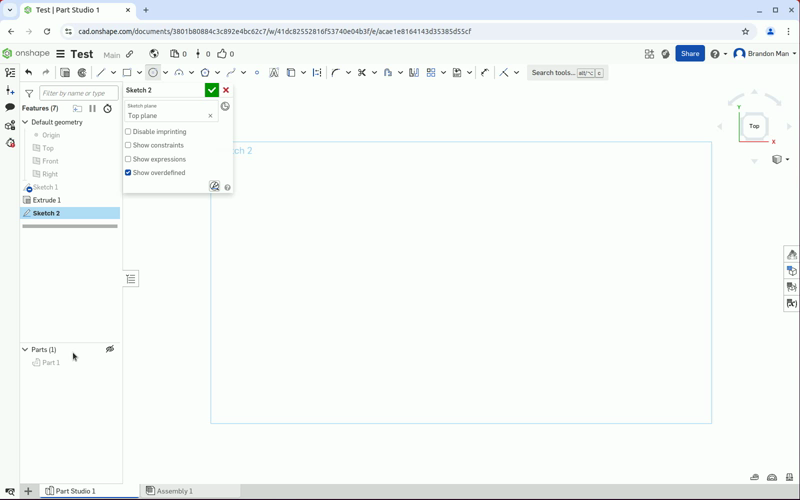
key_down(shift)
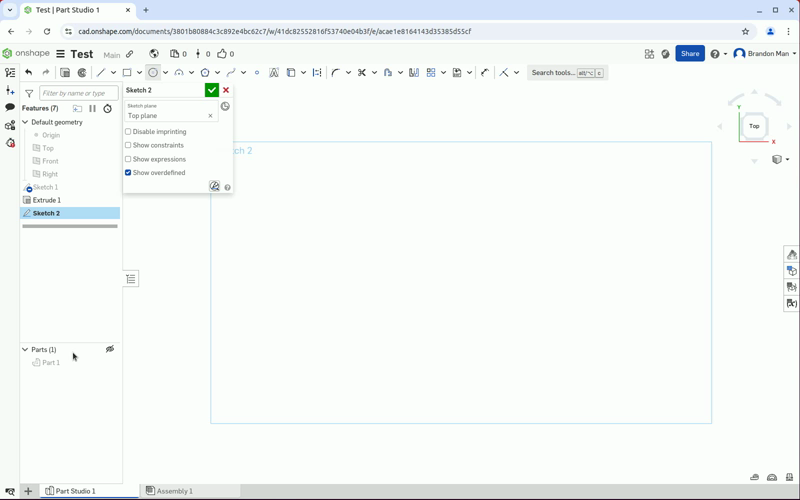
mouse_move(461, 282)
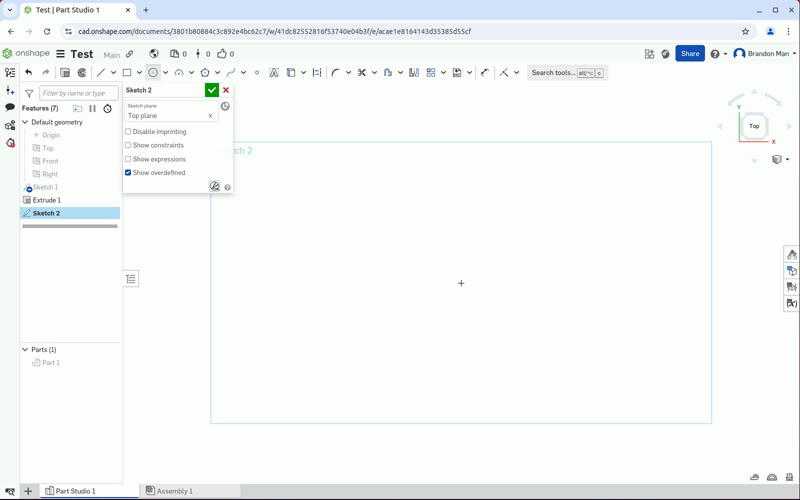
click(461, 282)
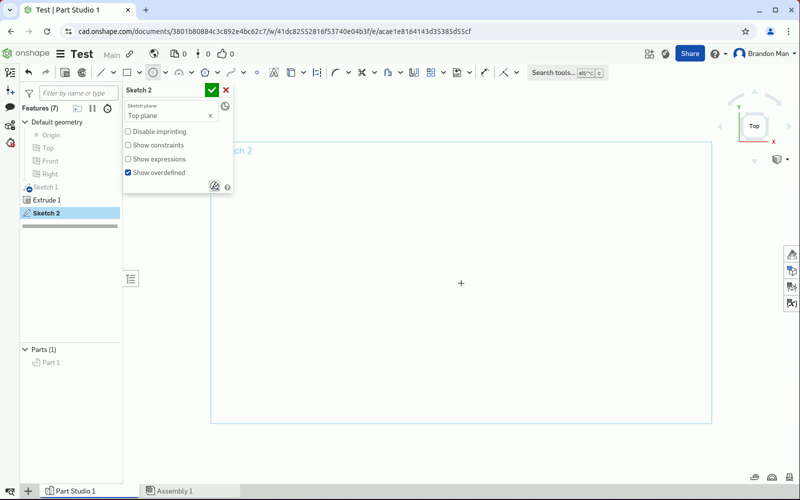
key_up(shift)
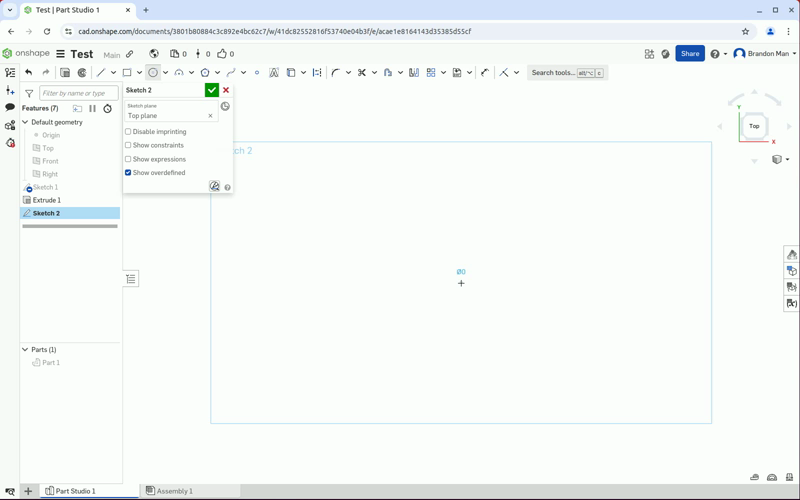
mouse_move(574, 282)
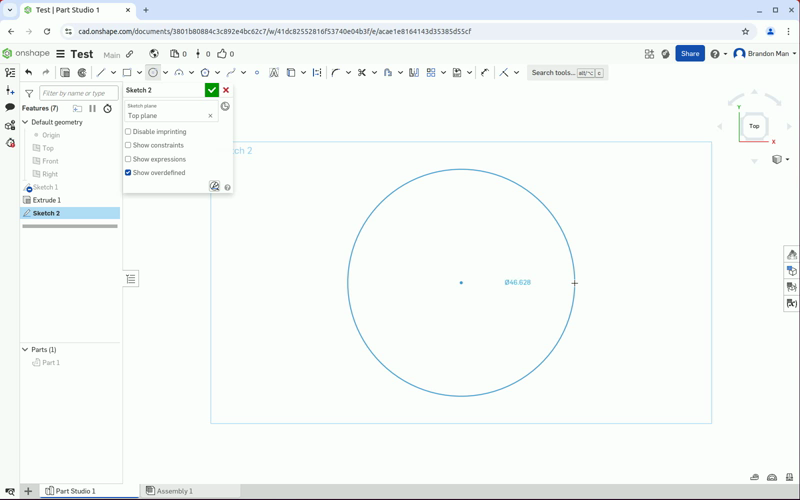
click(574, 282)
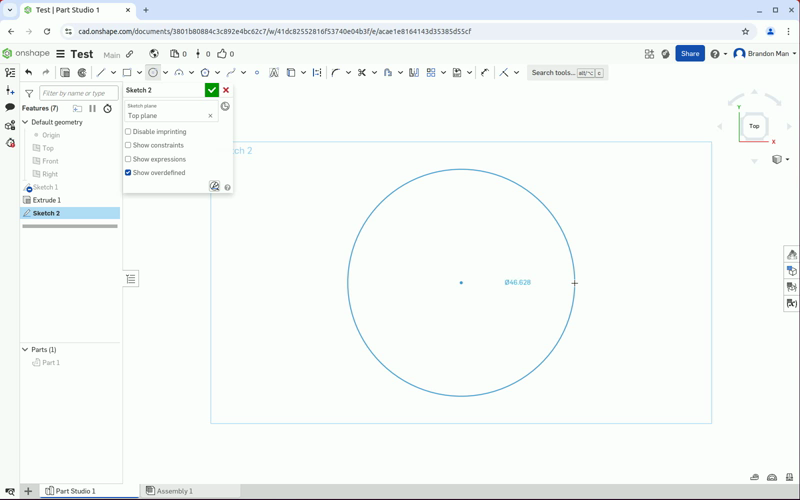
key(esc)
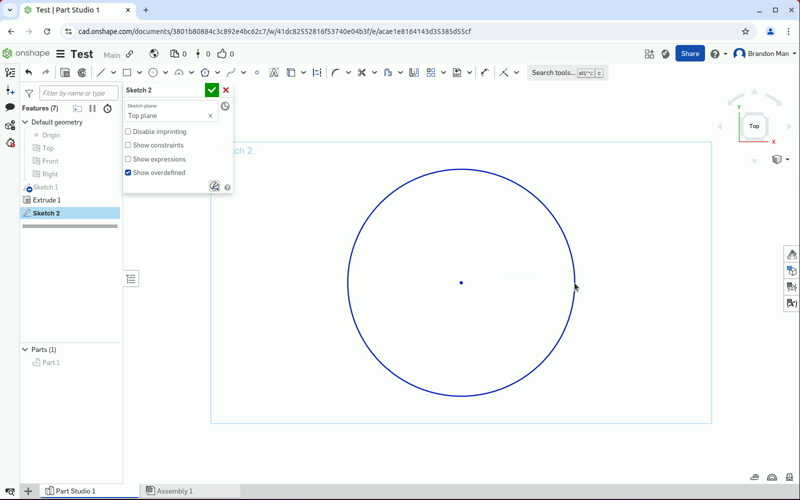
key(c)
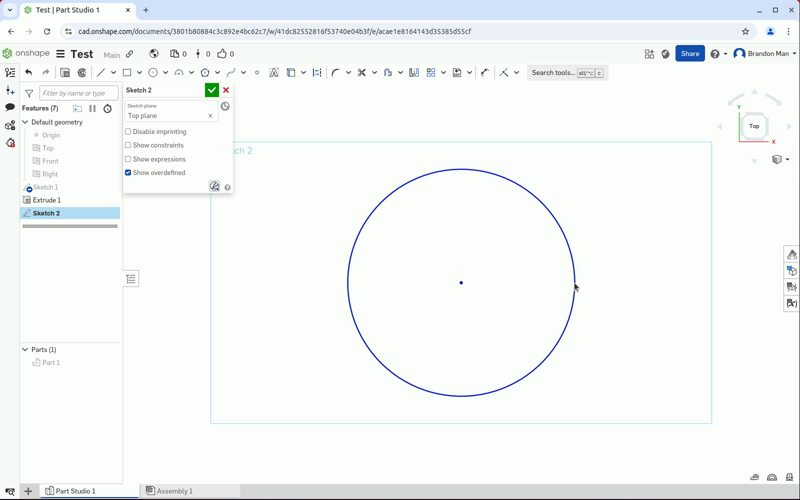
key_down(shift)
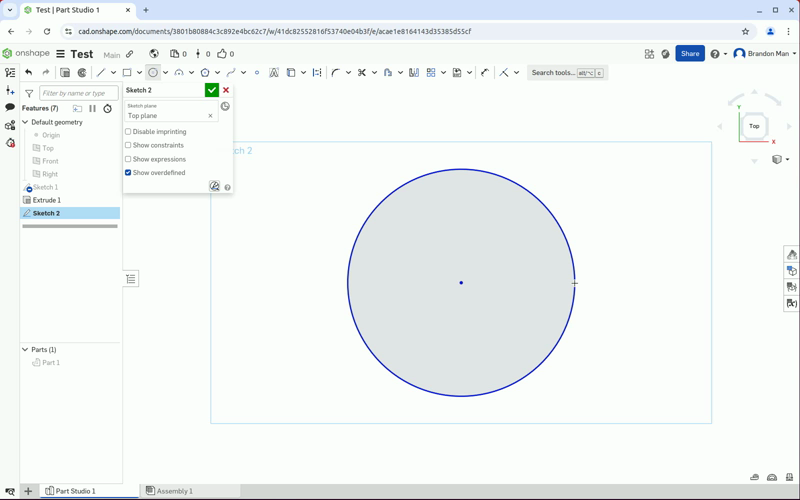
mouse_move(461, 282)
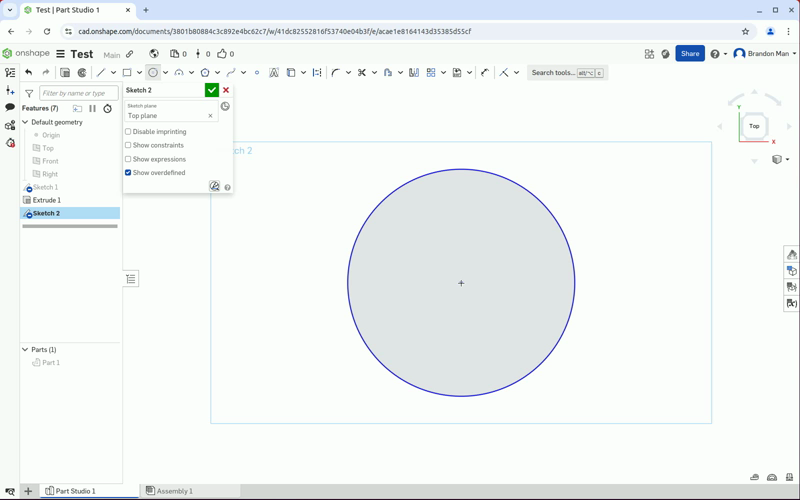
click(461, 282)
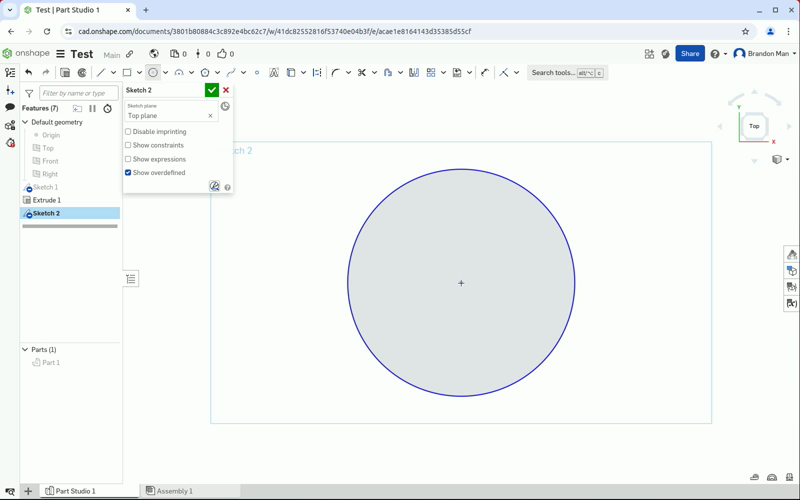
key_up(shift)
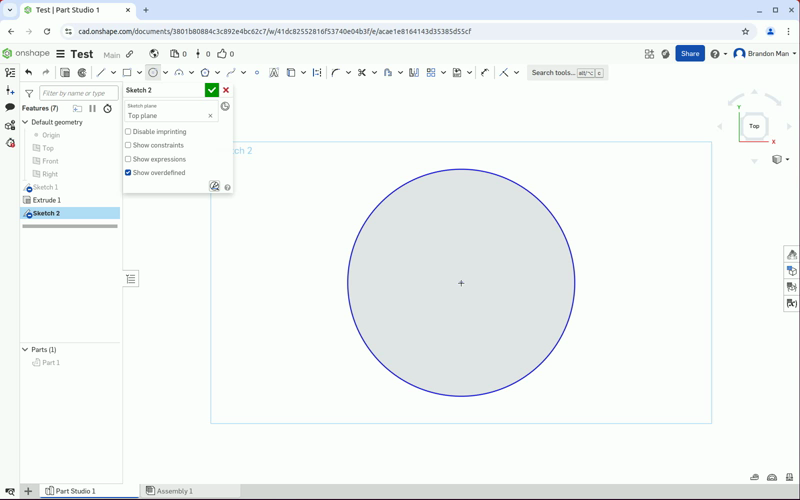
mouse_move(558, 282)
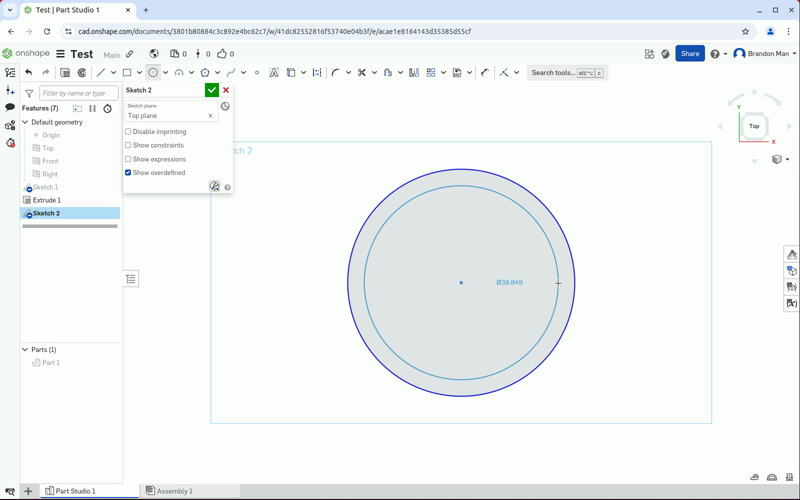
click(558, 282)
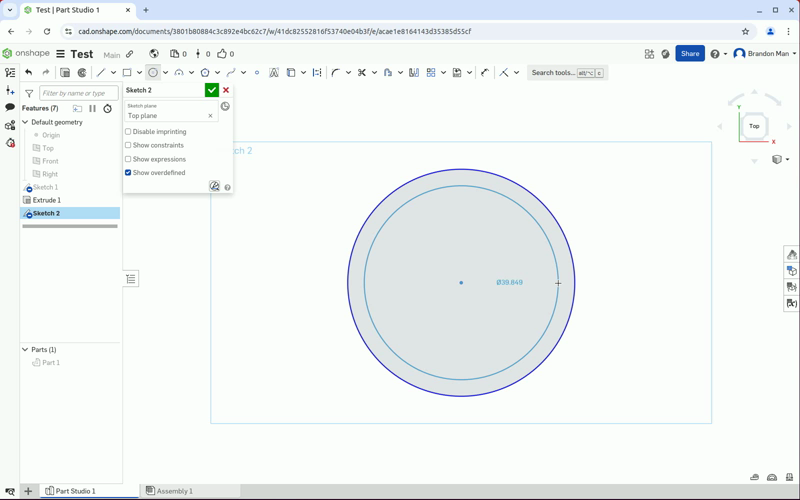
key(esc)
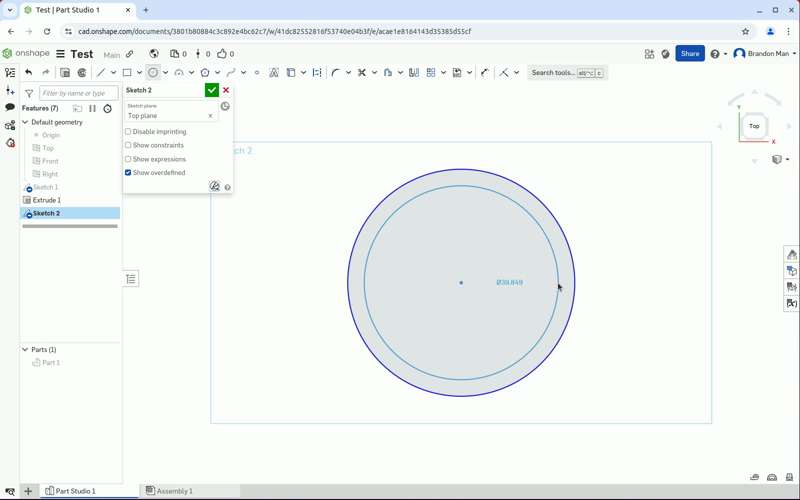
mouse_move(485, 385)
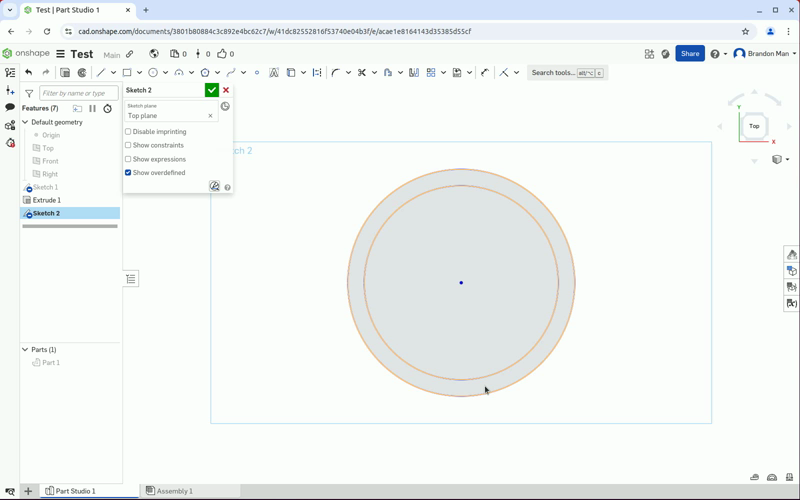
click(485, 385)
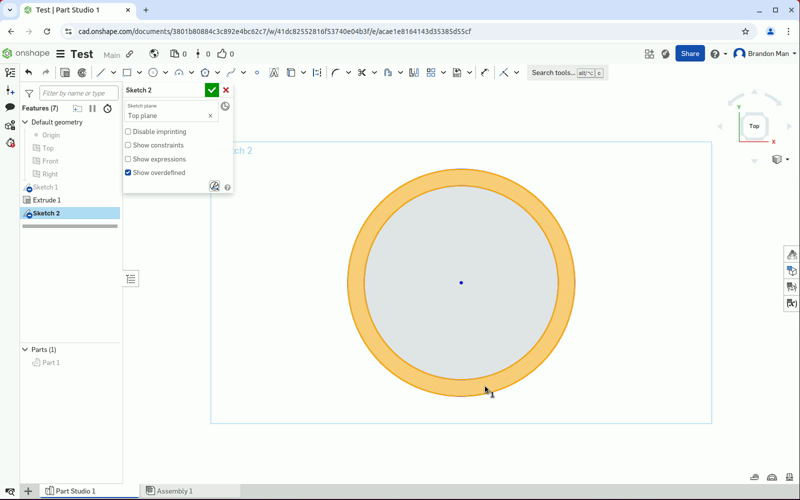
mouse_move(73, 352)
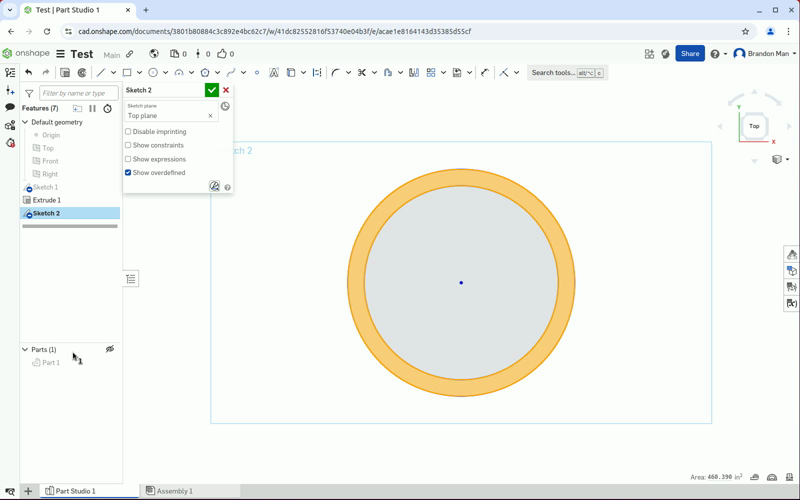
key(shift+y)
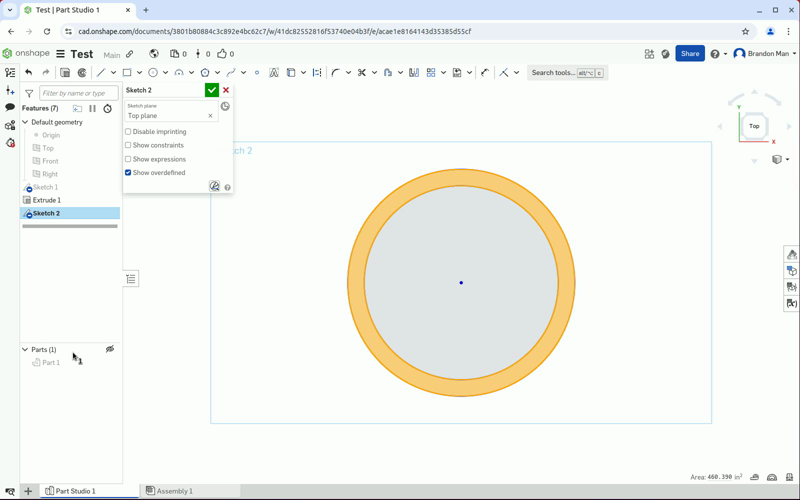
key(shift+e)
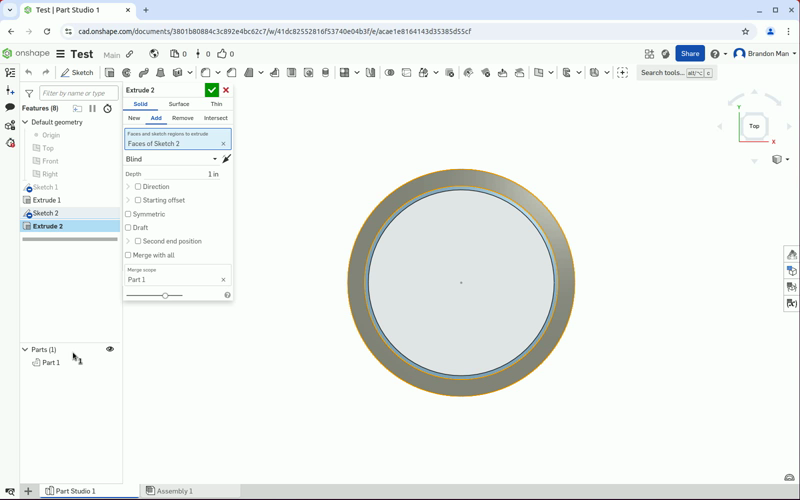
mouse_move(143, 106)
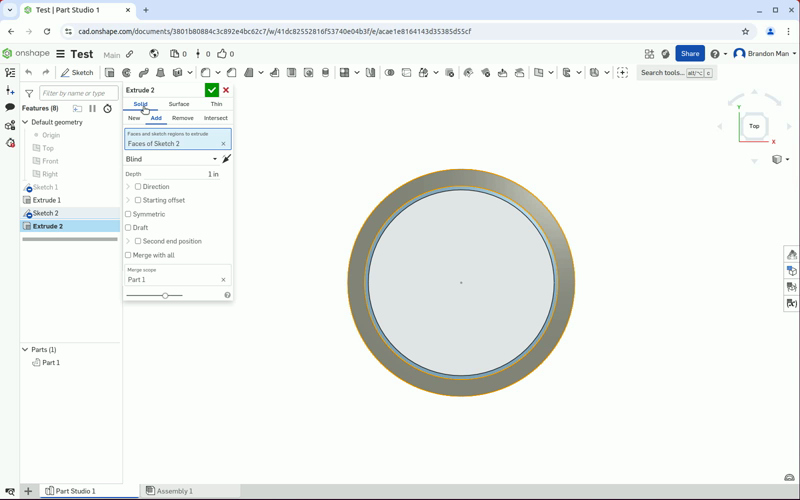
click(143, 106)
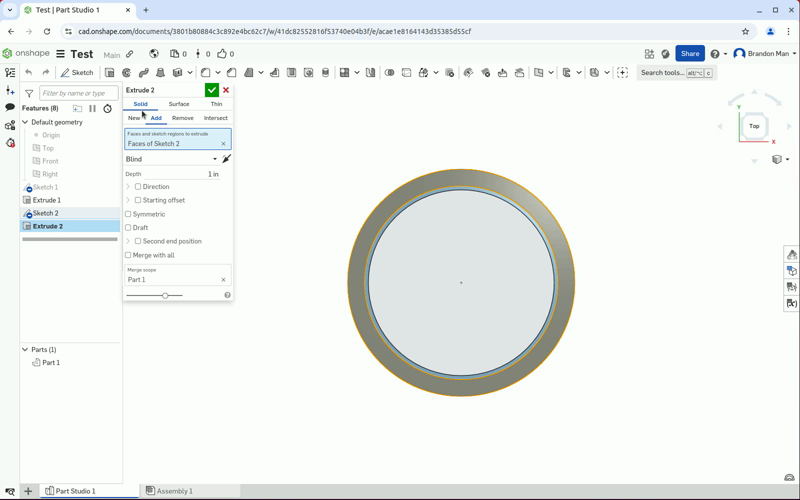
mouse_move(137, 120)
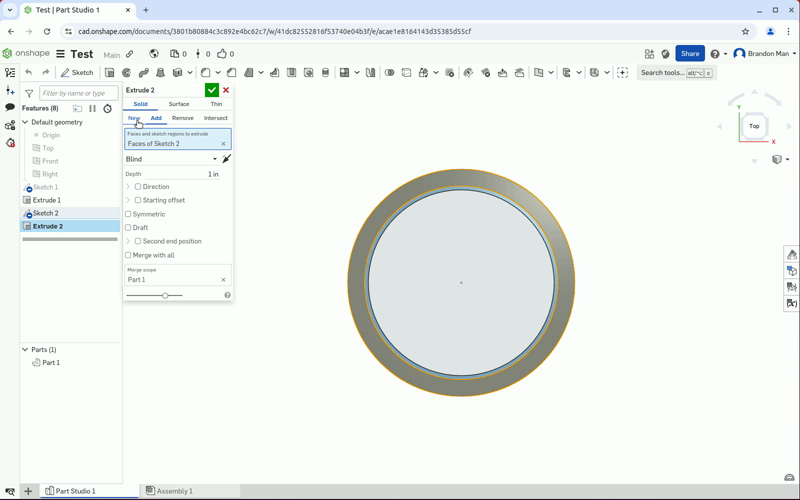
click(137, 120)
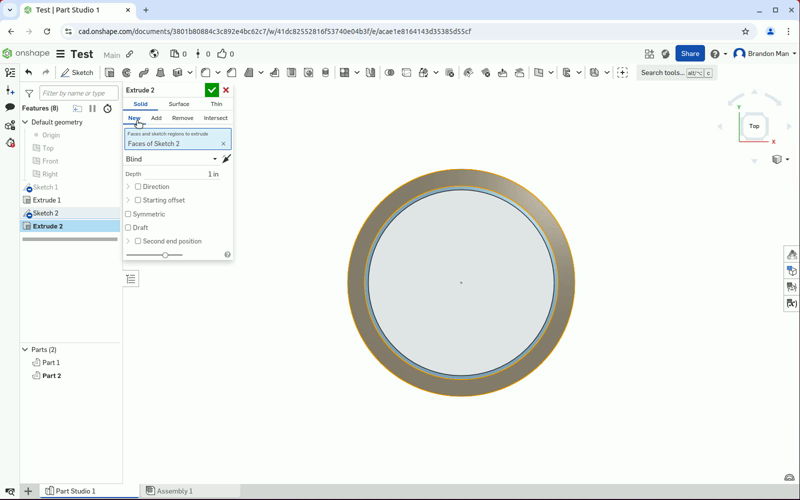
key(tab, 4)
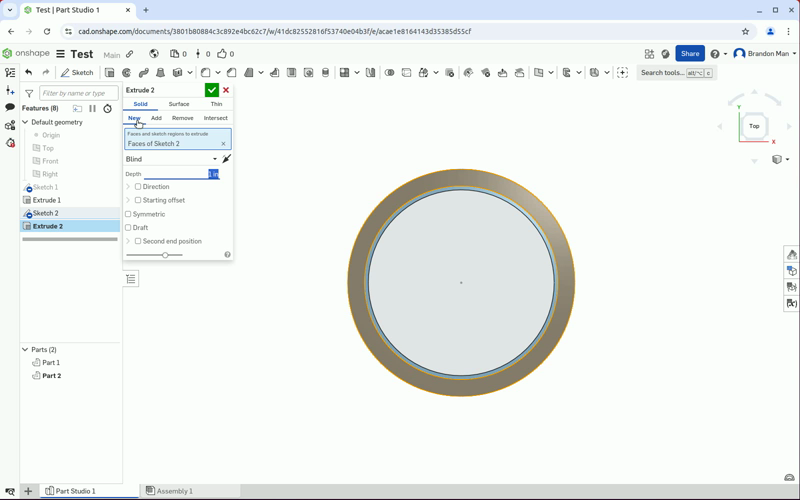
text(0.722)
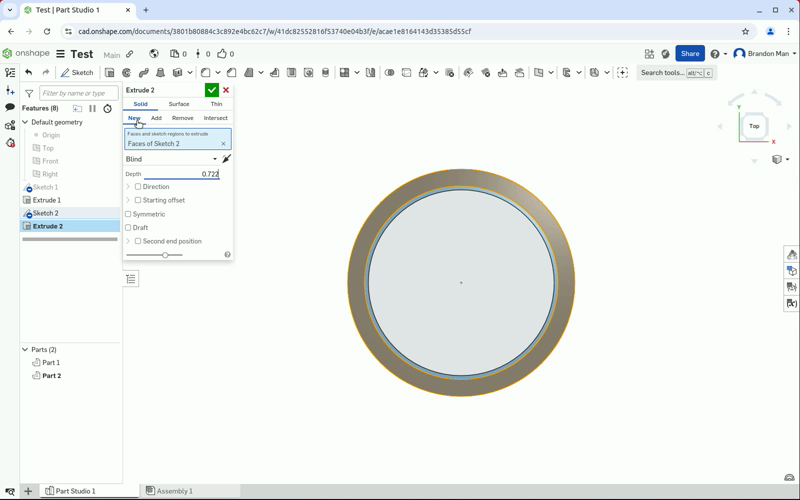
key(enter)
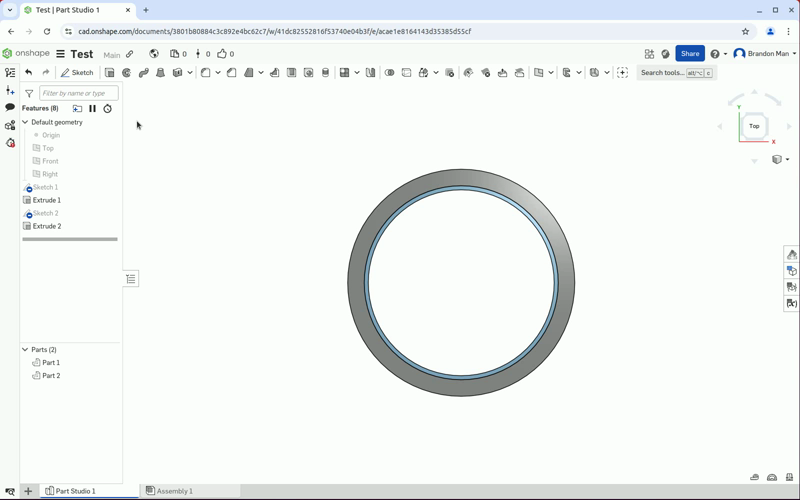
key(shift+h)
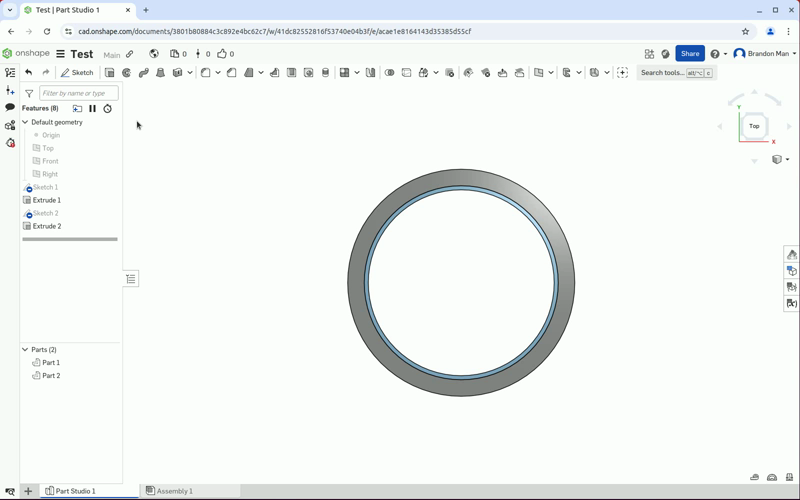
key(shift+h)
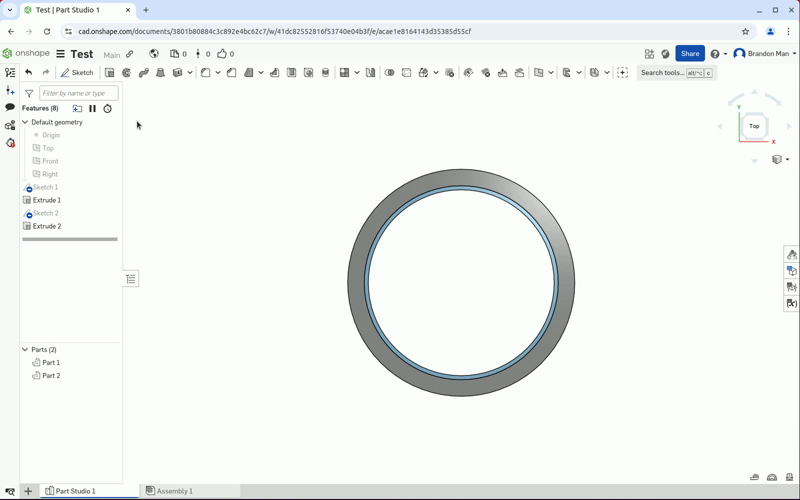
mouse_move(73, 189)
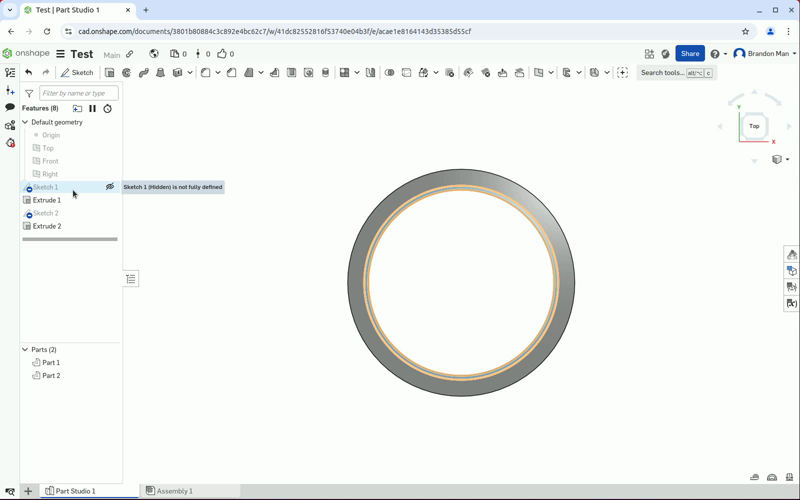
click(73, 189)
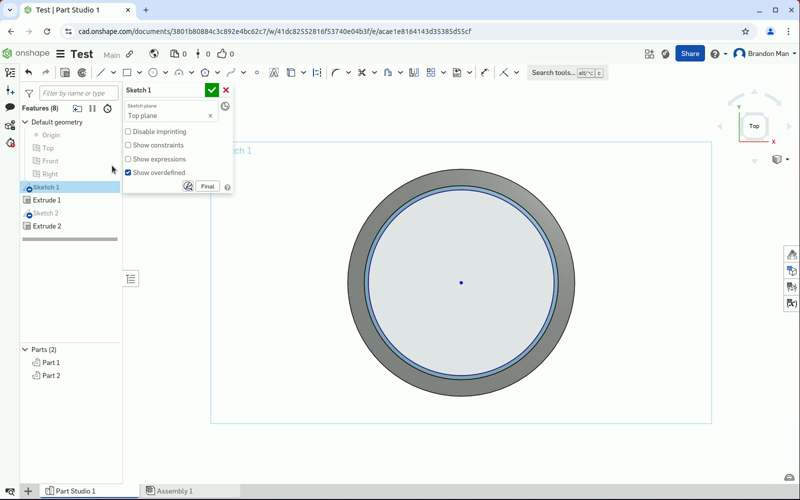
mouse_move(229, 92)
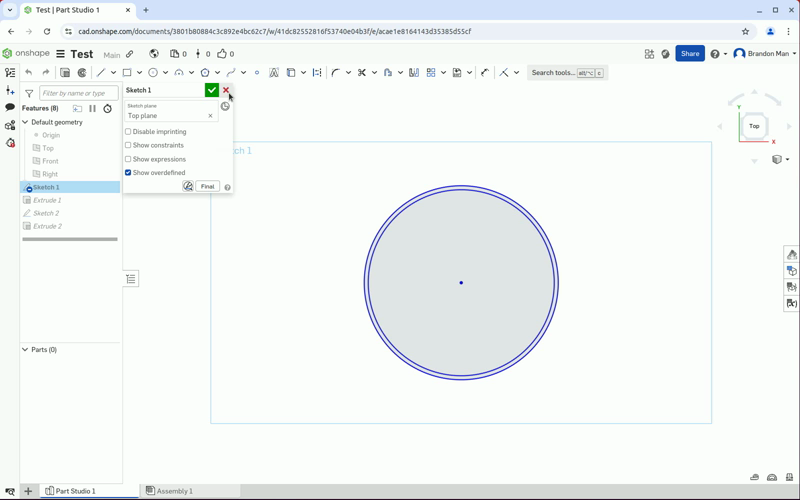
click(229, 92)
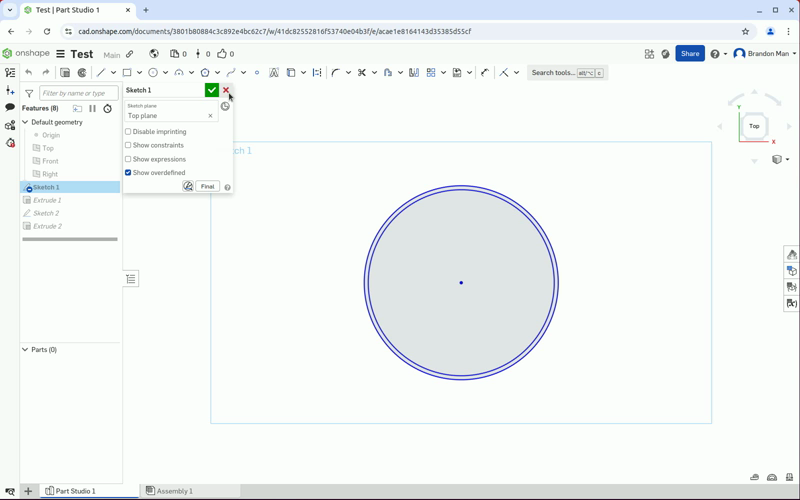
key(shift+s)
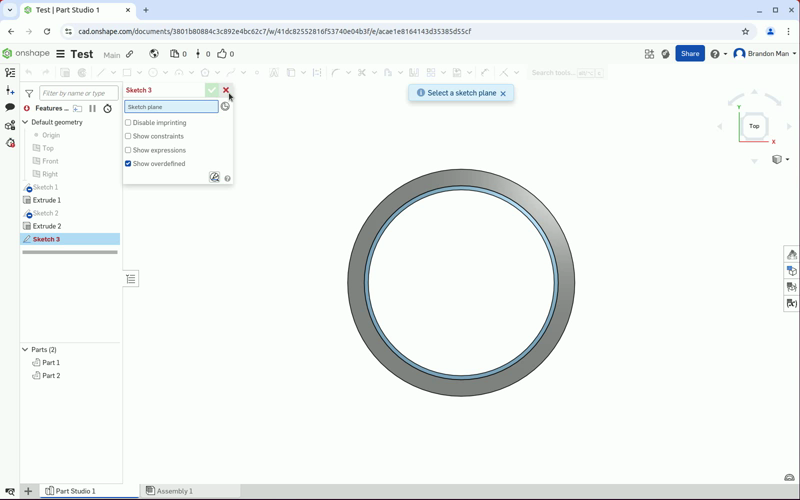
mouse_move(73, 150)
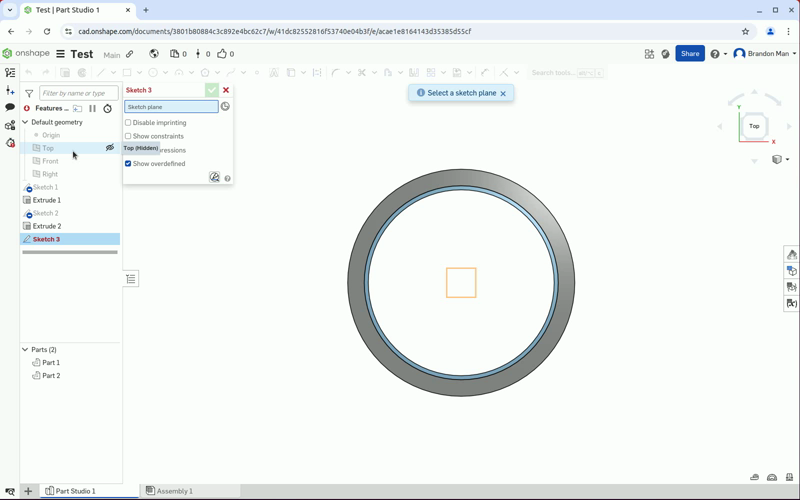
click(73, 150)
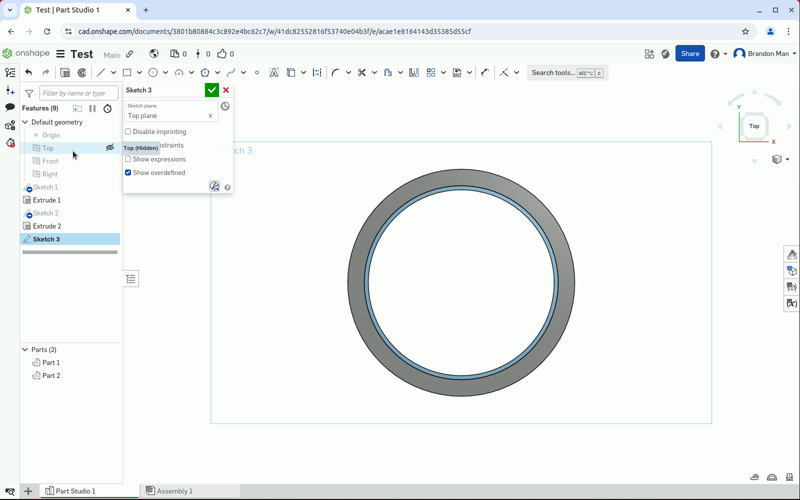
mouse_move(73, 352)
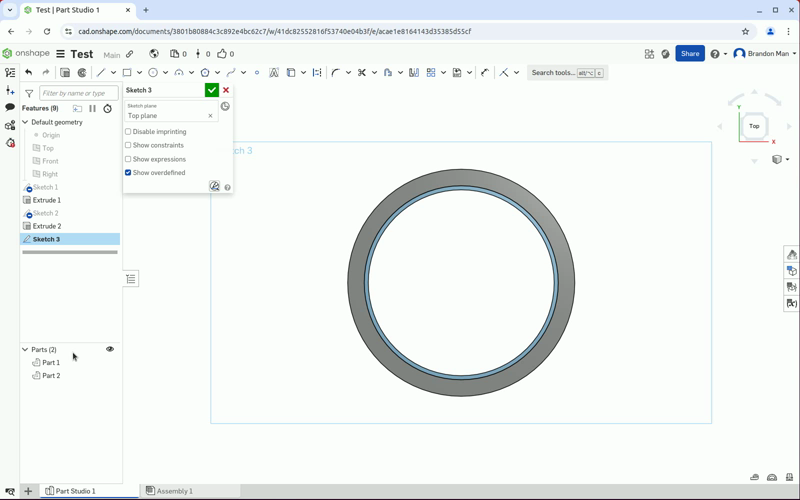
key(y)
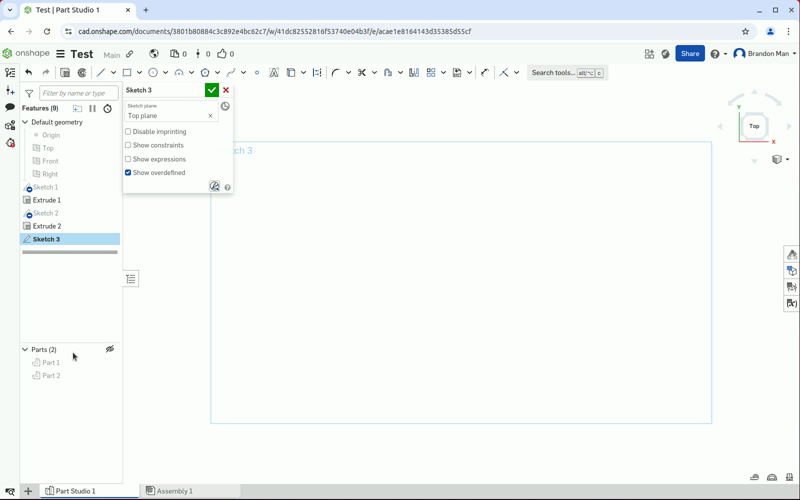
key(c)
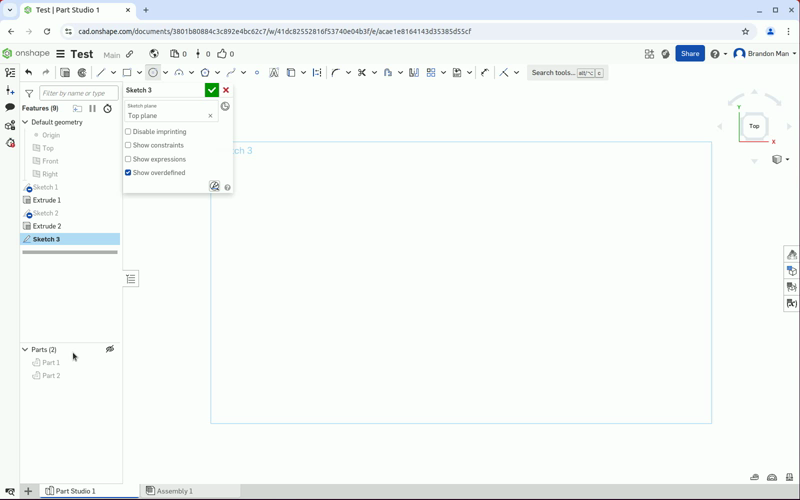
key_down(shift)
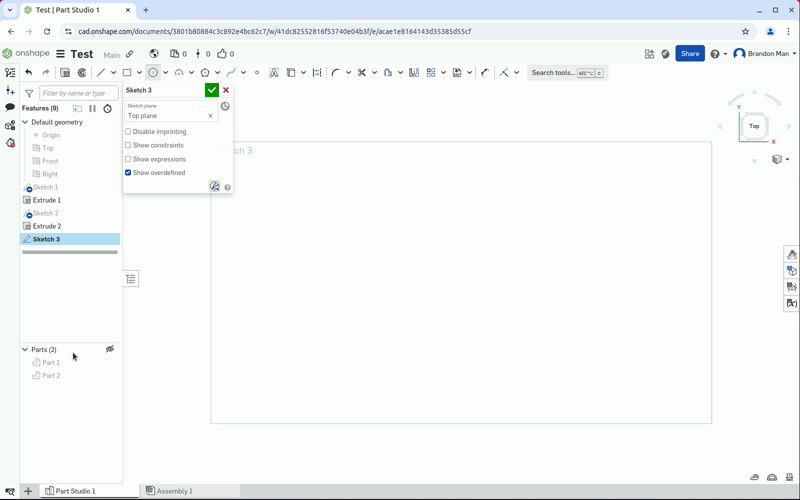
mouse_move(461, 282)
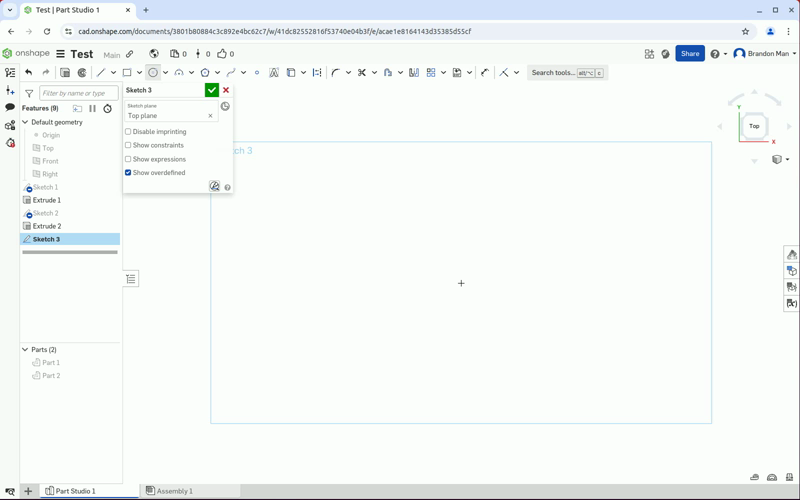
click(461, 282)
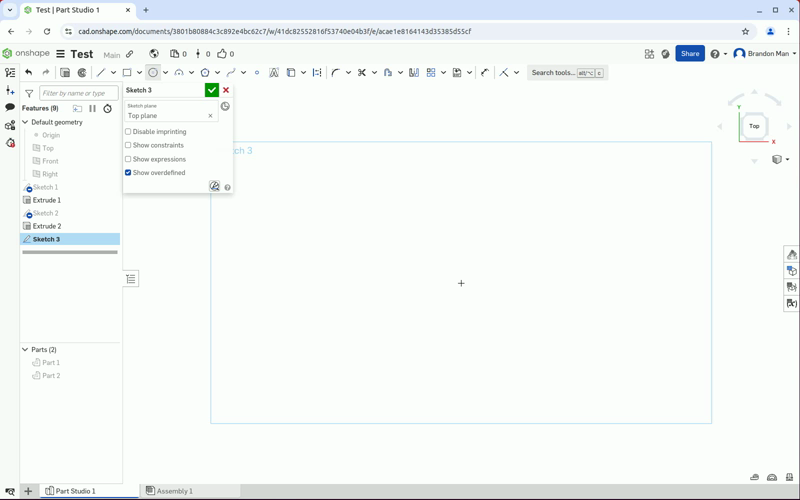
key_up(shift)
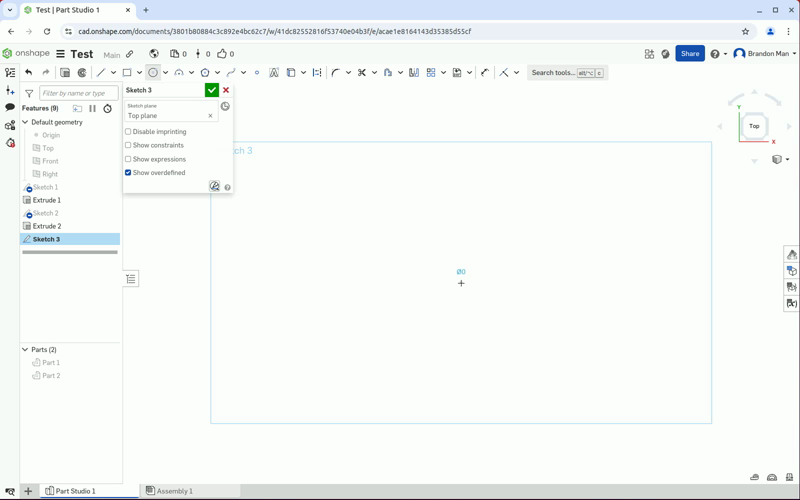
mouse_move(558, 282)
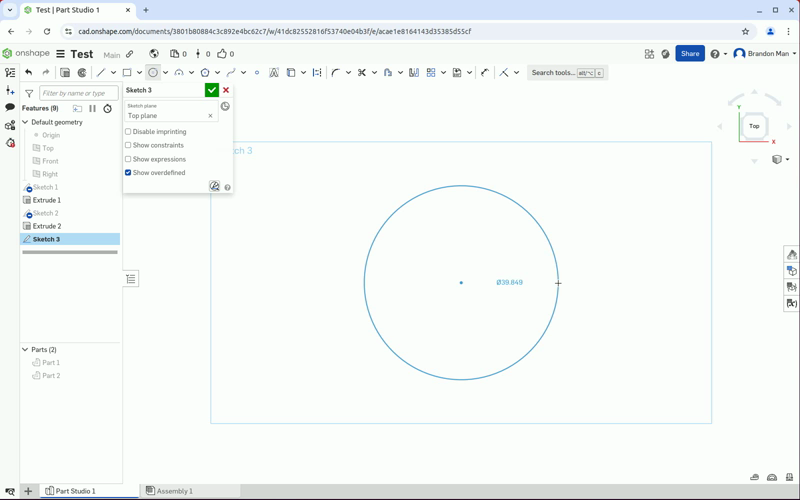
click(558, 282)
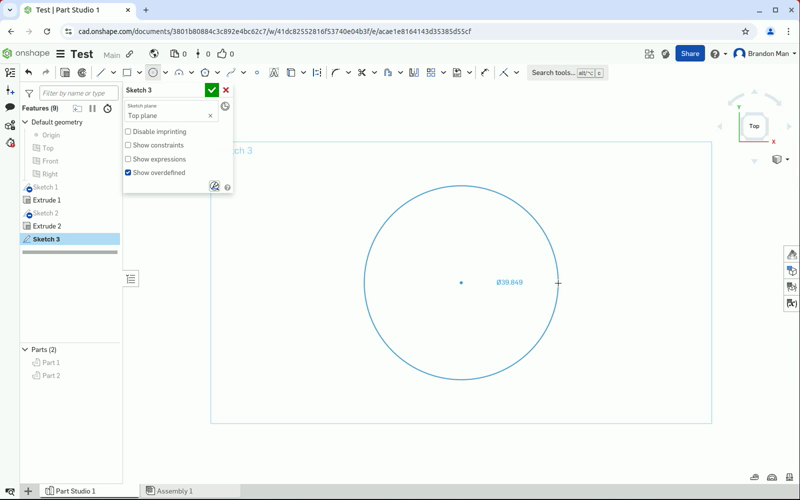
key(esc)
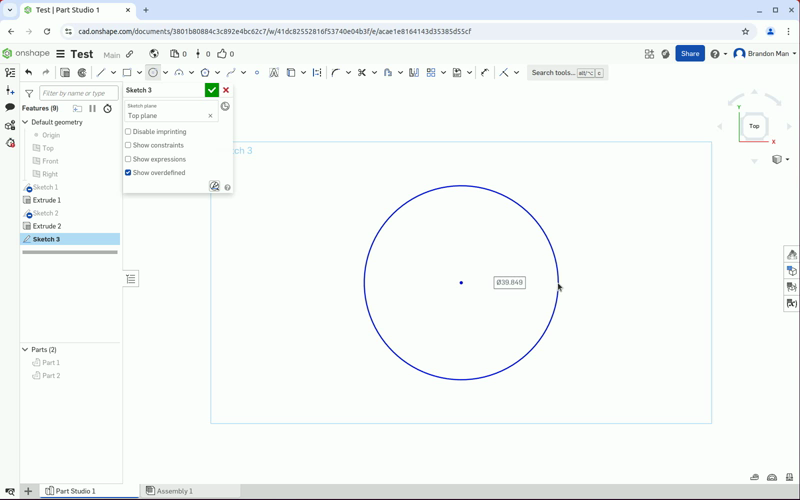
key(c)
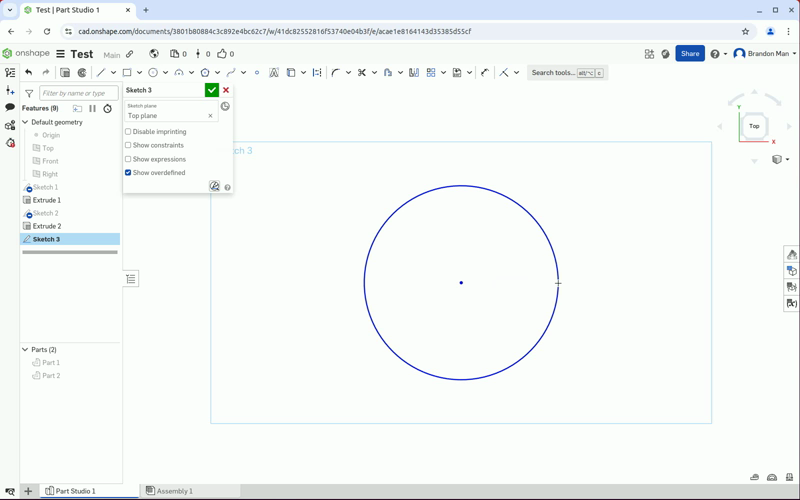
key_down(shift)
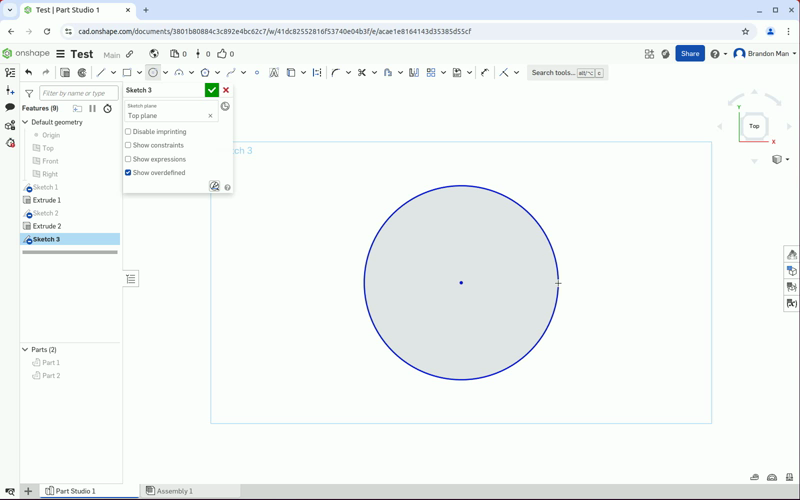
mouse_move(461, 282)
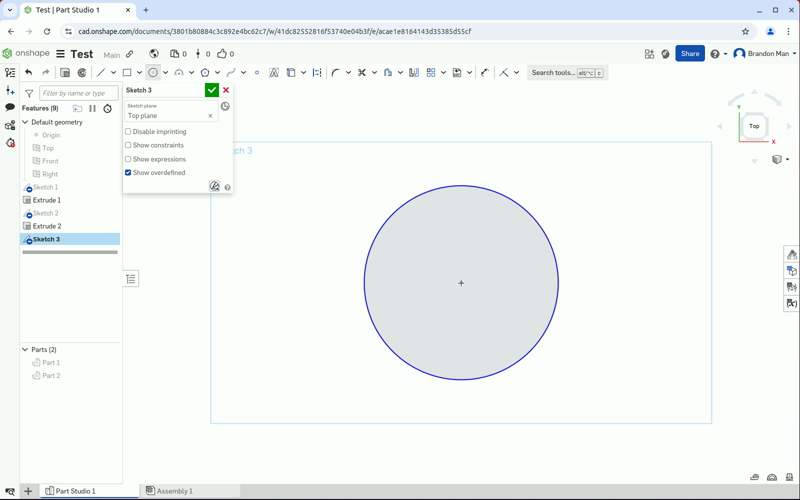
click(461, 282)
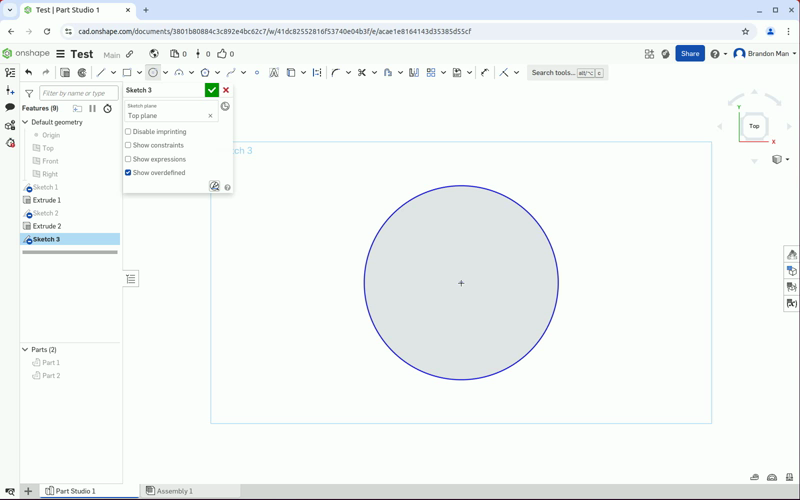
key_up(shift)
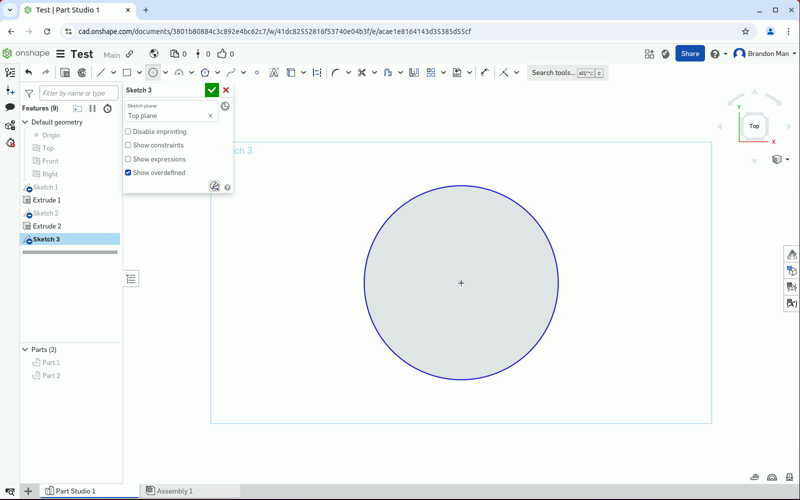
mouse_move(554, 282)
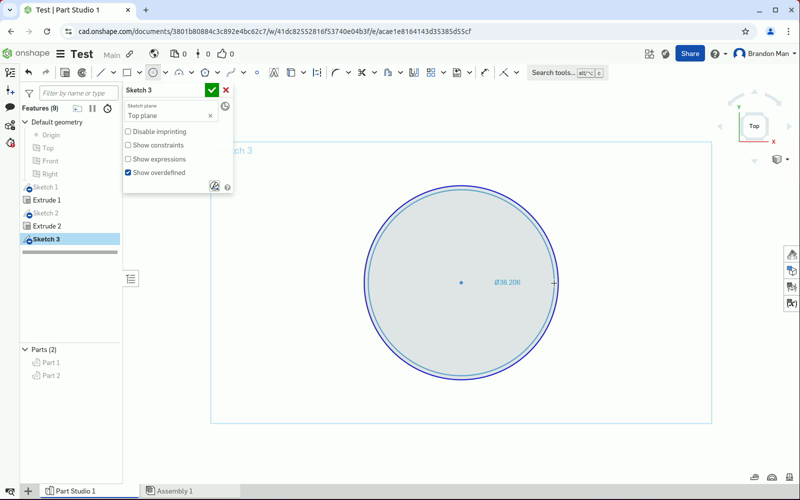
scroll(6)
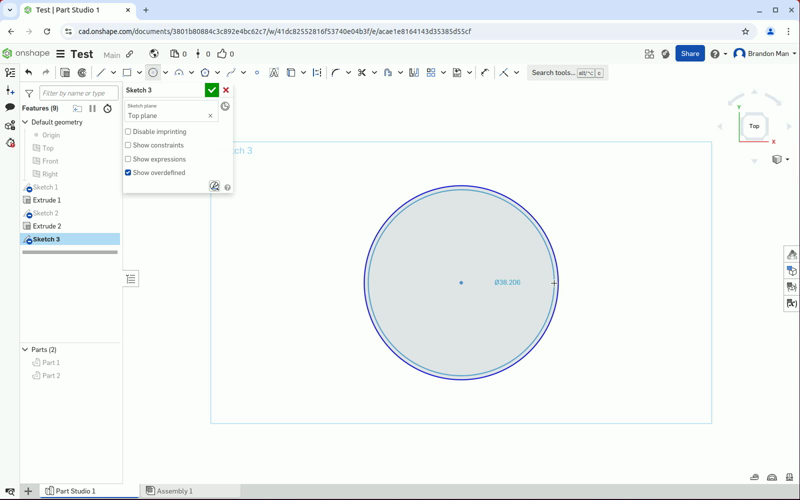
scroll(6)
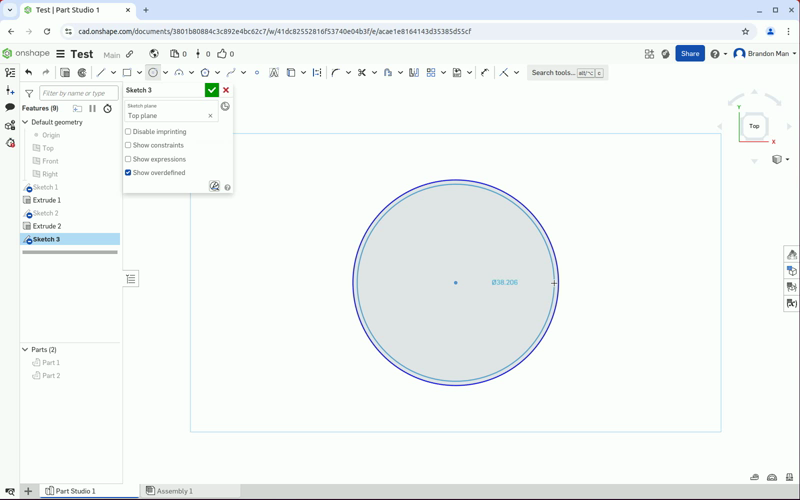
scroll(6)
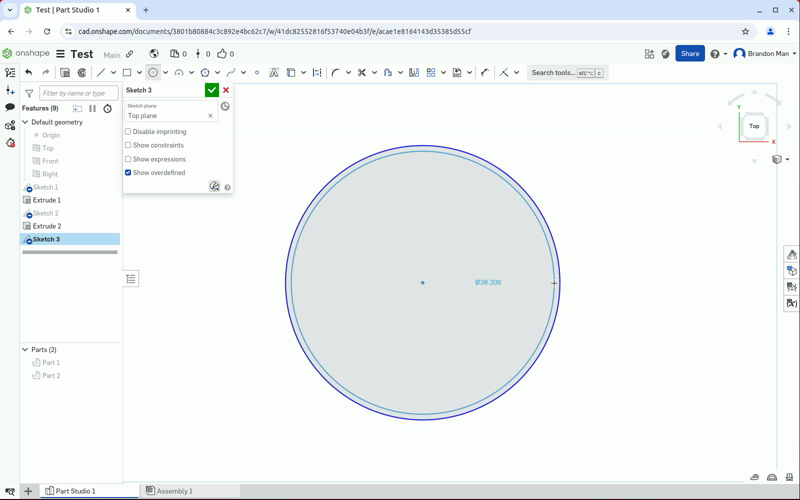
scroll(6)
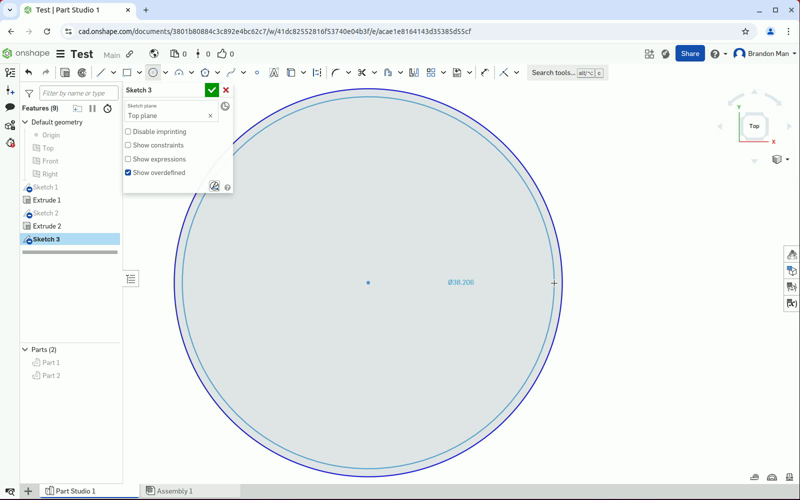
scroll(6)
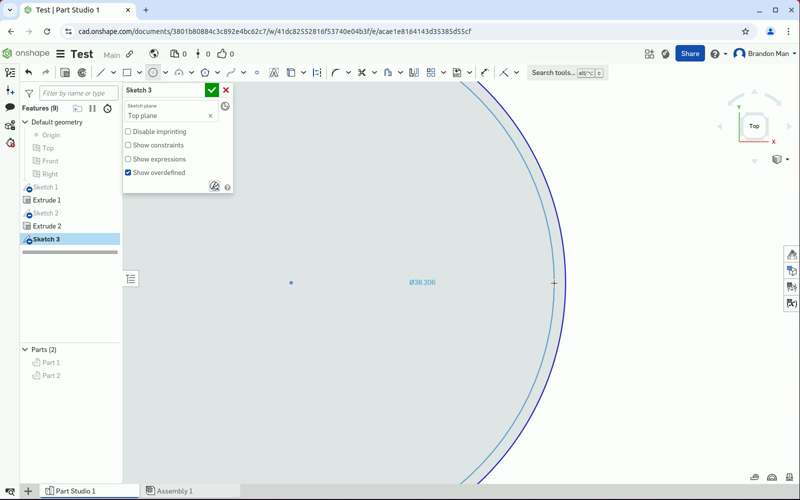
scroll(6)
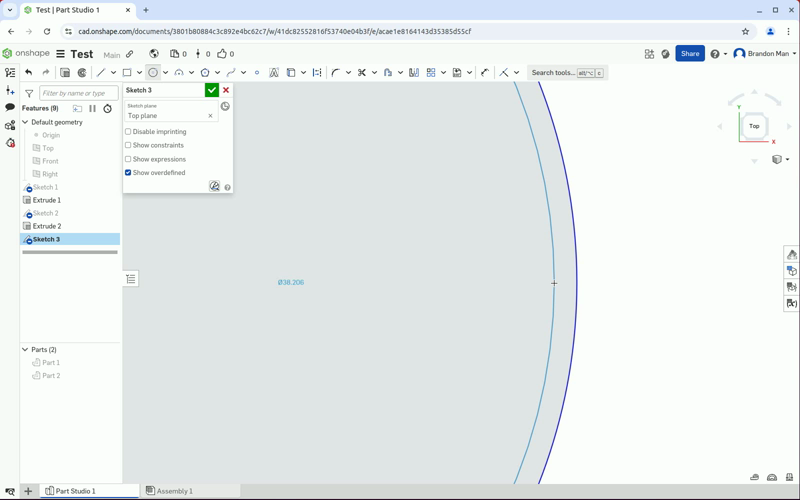
scroll(6)
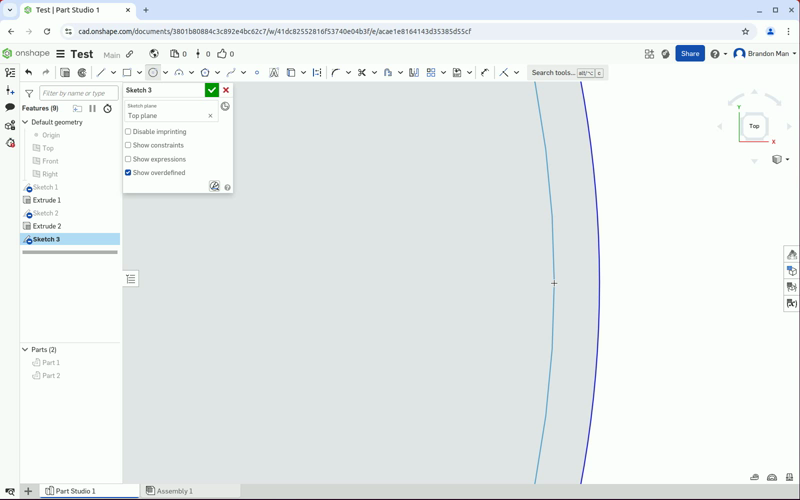
click(554, 282)
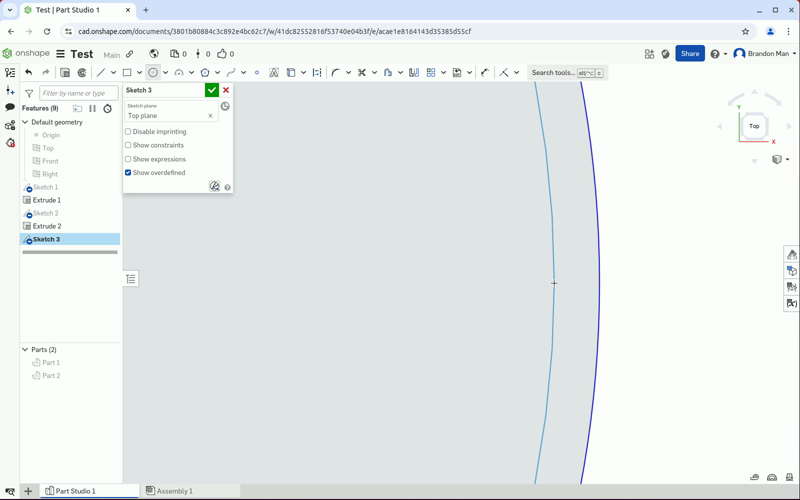
scroll(-6)
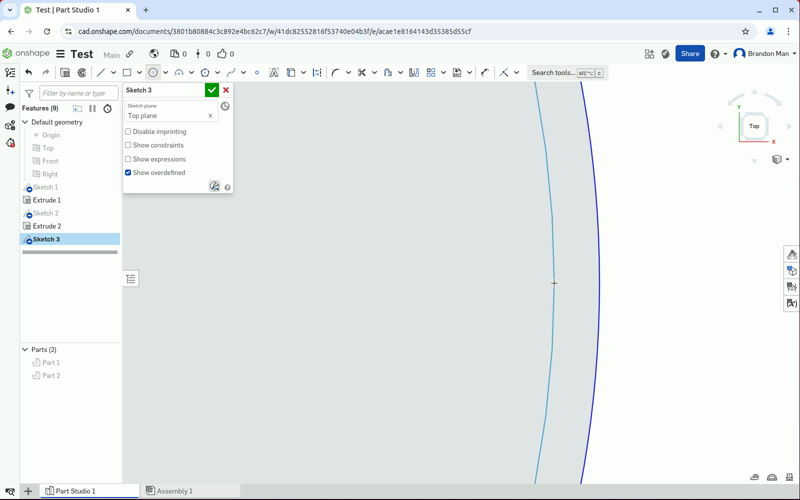
scroll(-6)
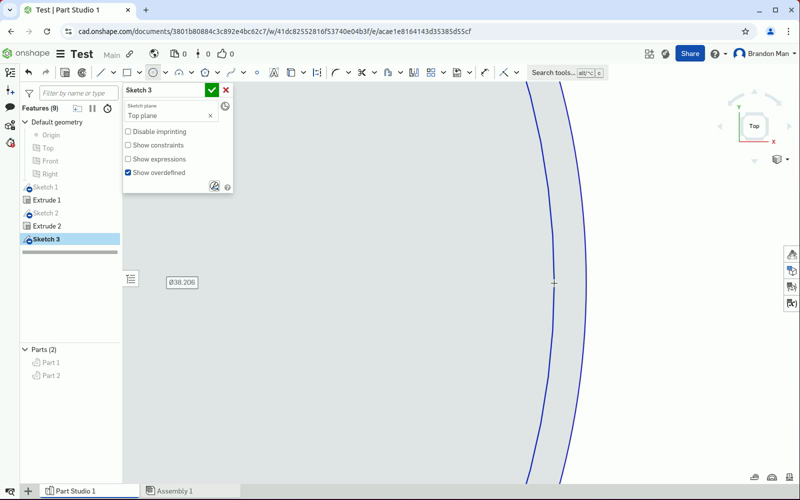
scroll(-6)
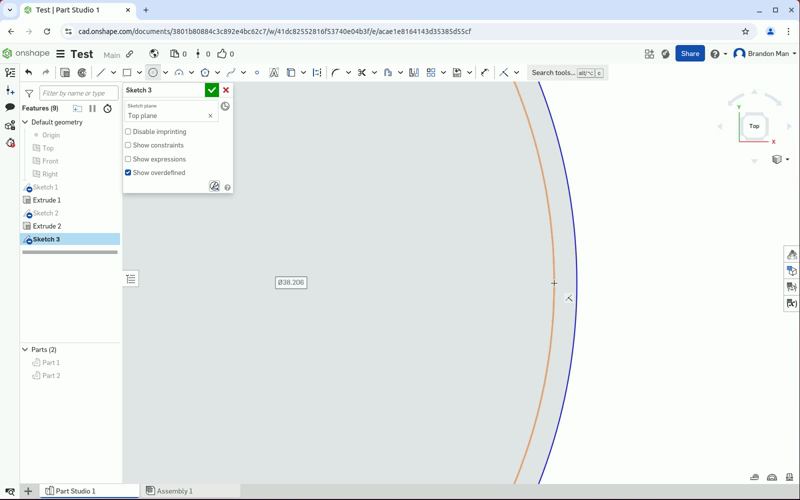
scroll(-6)
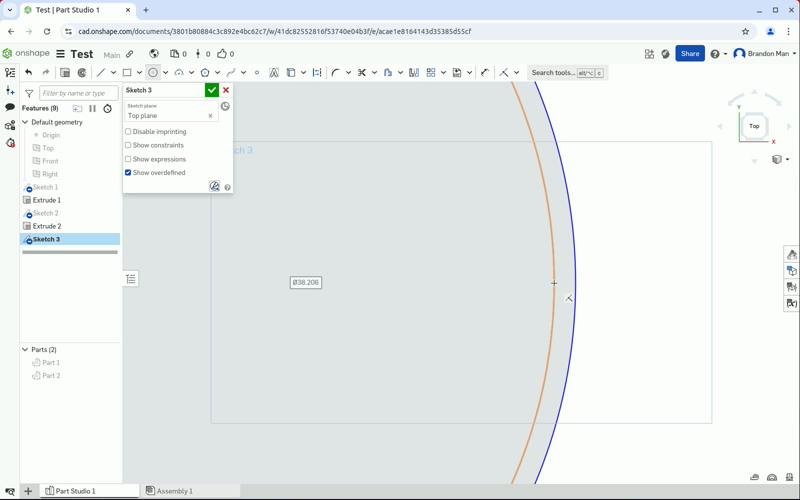
scroll(-6)
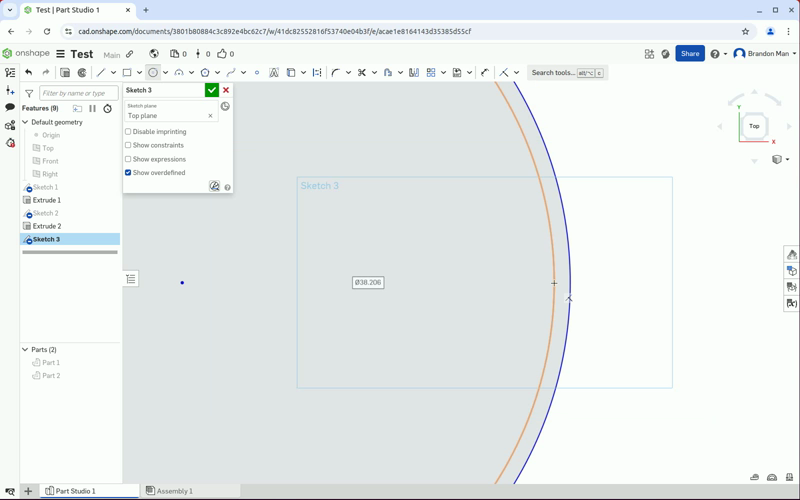
scroll(-6)
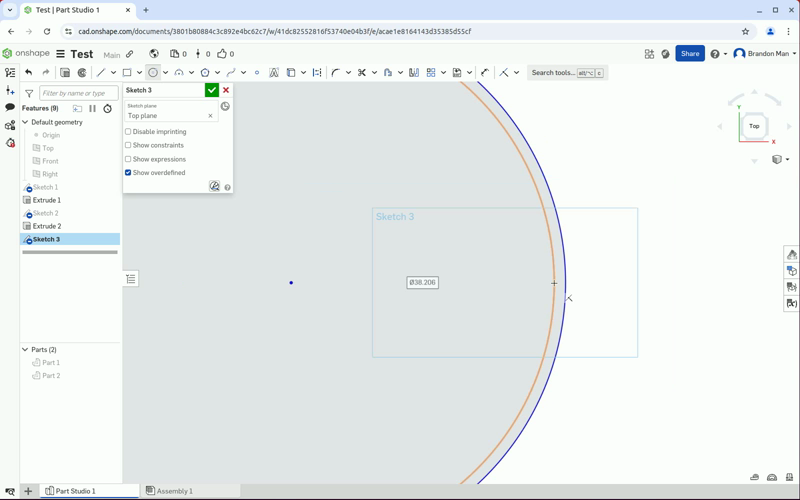
scroll(-6)
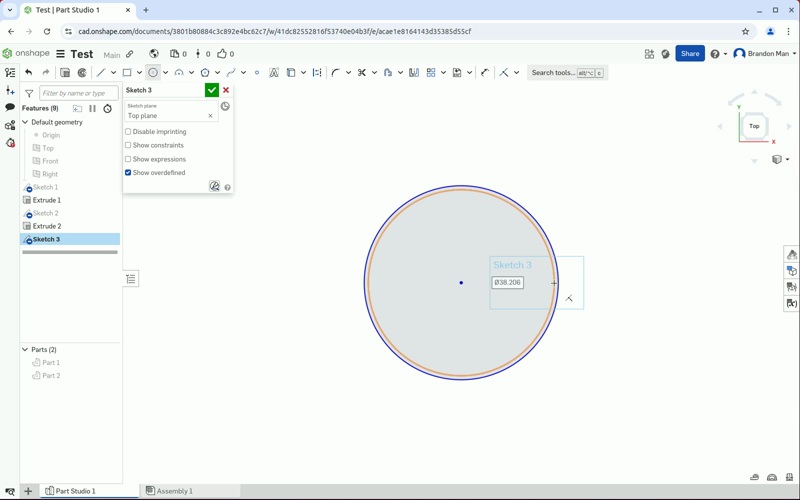
key(esc)
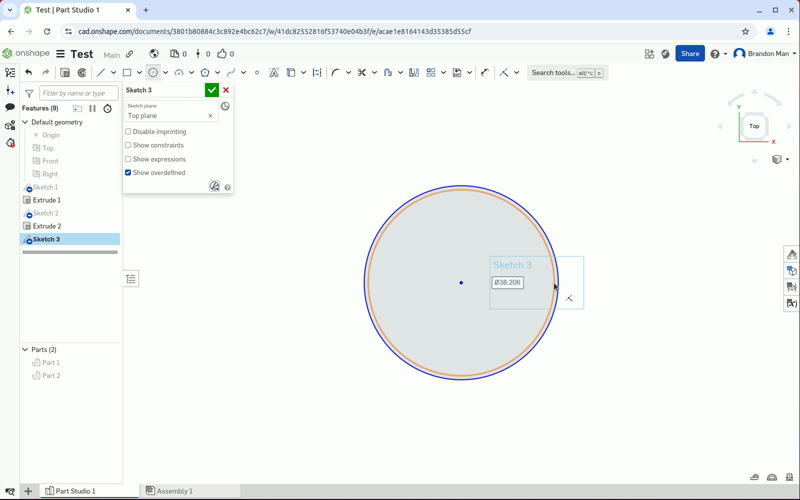
mouse_move(368, 262)
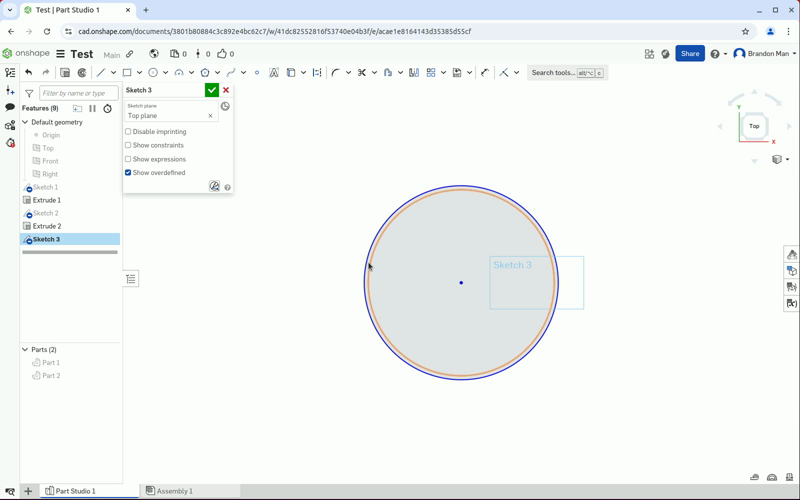
click(368, 262)
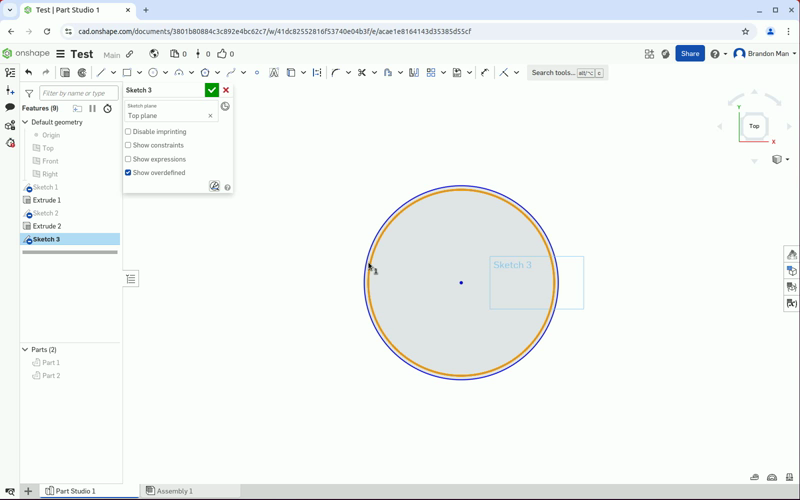
mouse_move(73, 352)
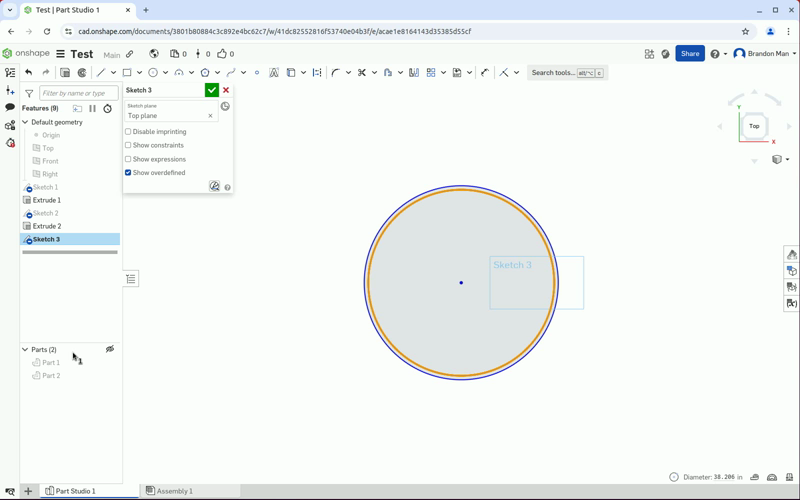
key(shift+y)
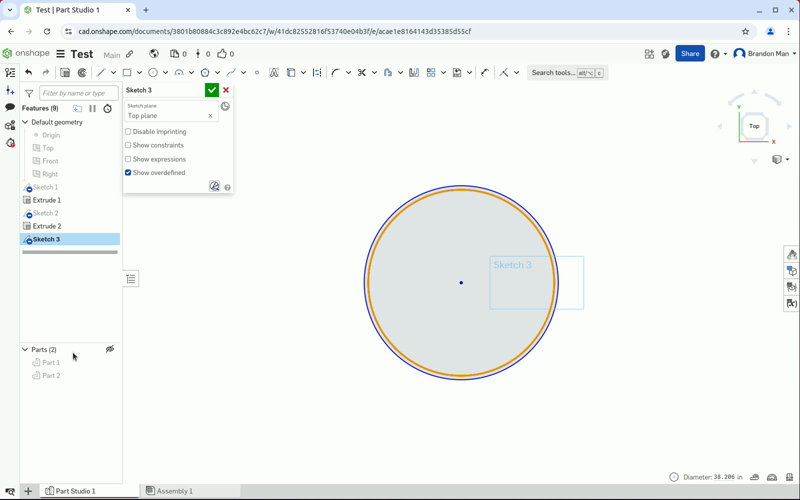
key(shift+e)
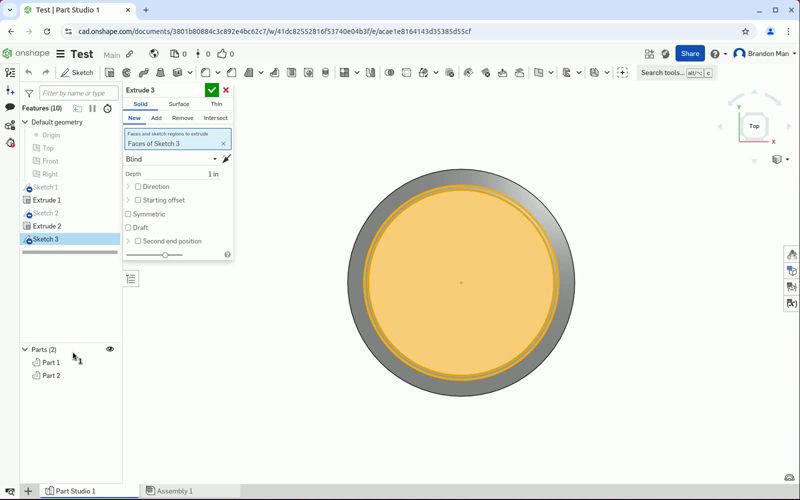
mouse_move(143, 106)
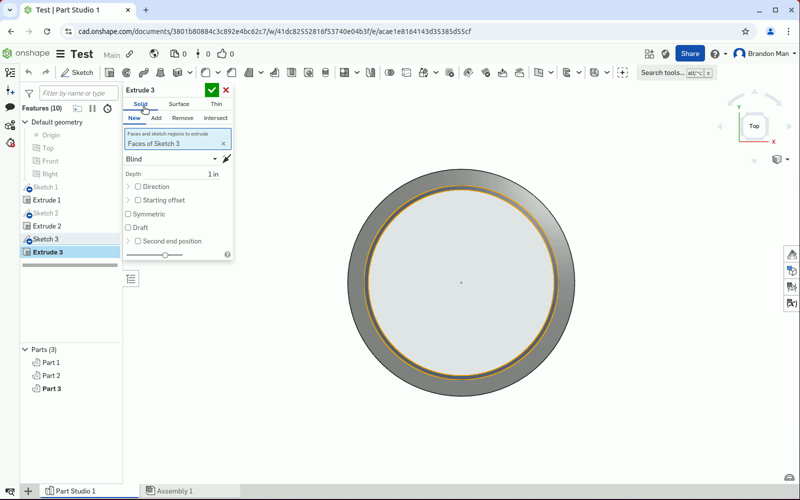
click(143, 106)
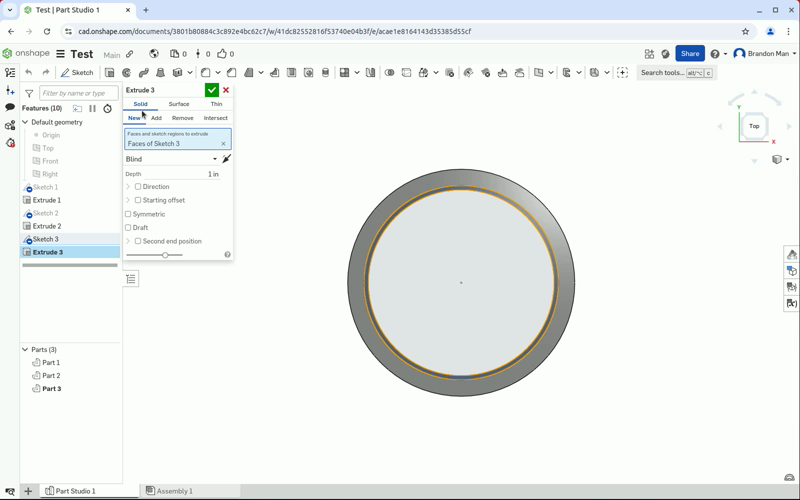
mouse_move(137, 120)
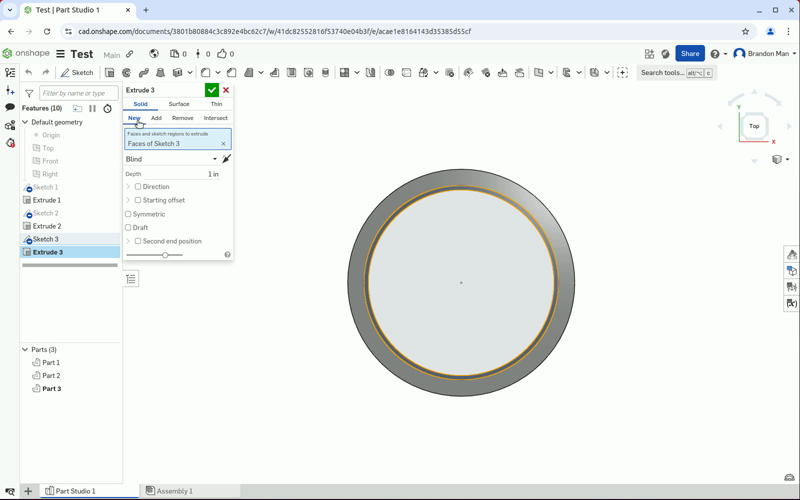
click(137, 120)
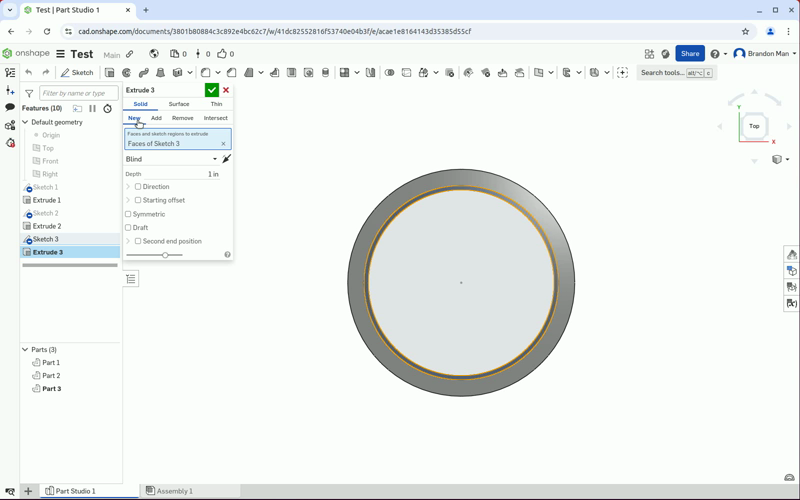
key(tab, 4)
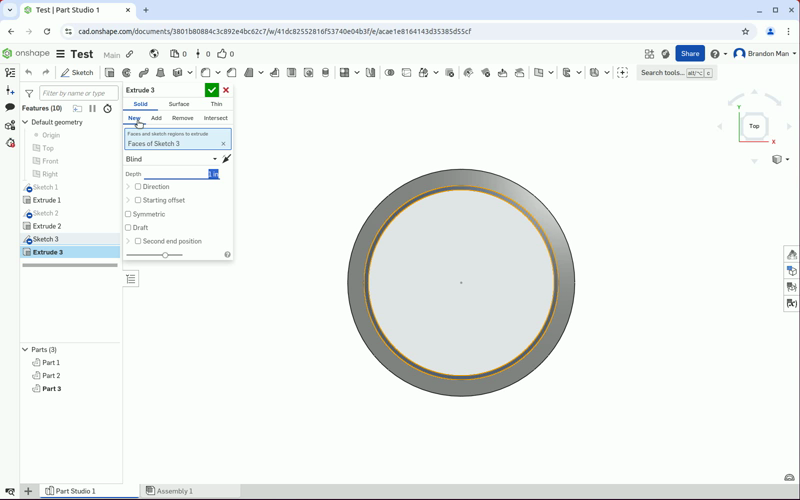
text(15.405)
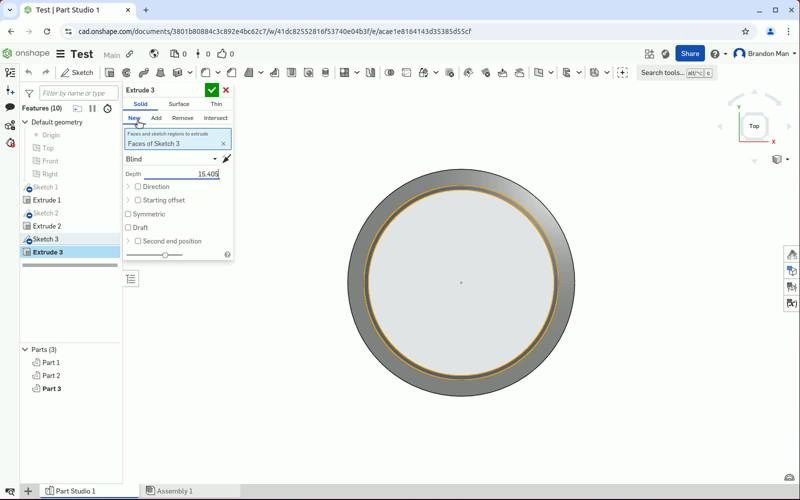
key(enter)
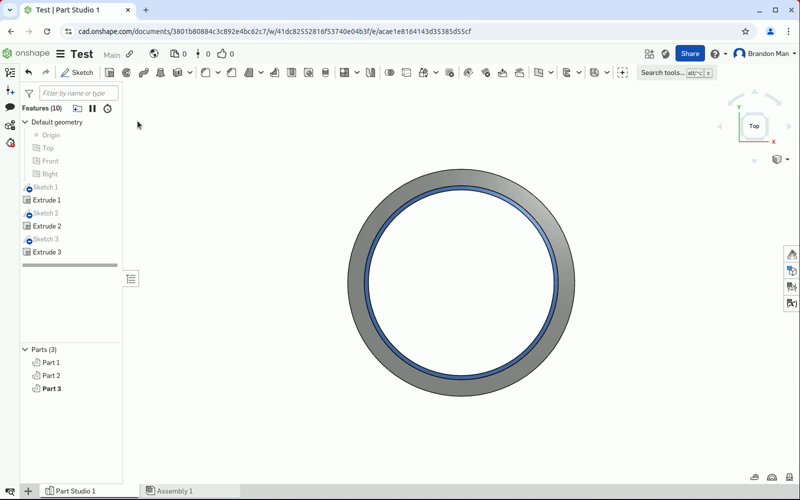
key(shift+h)
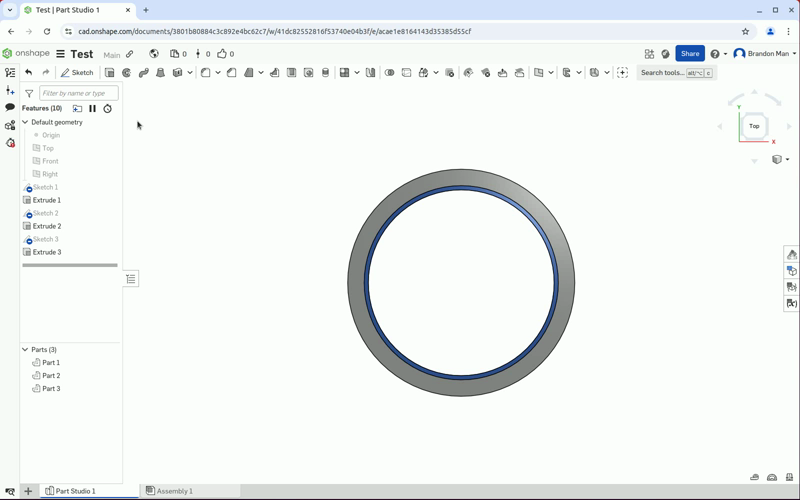
key(shift+h)
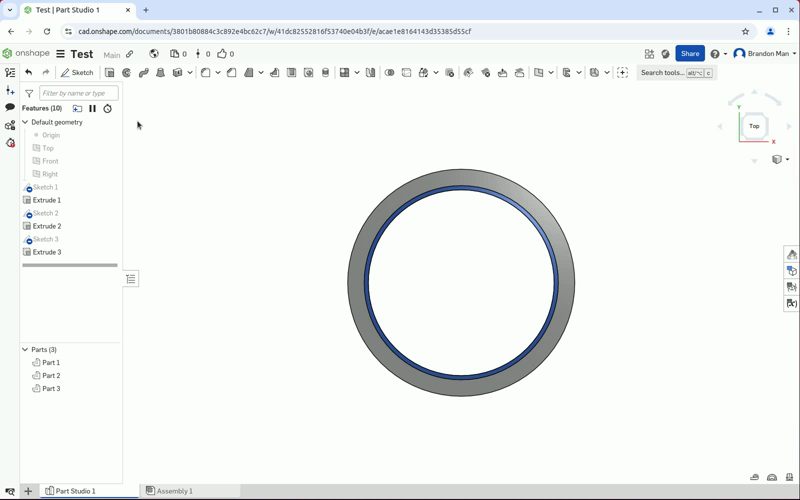
key(shift+7)
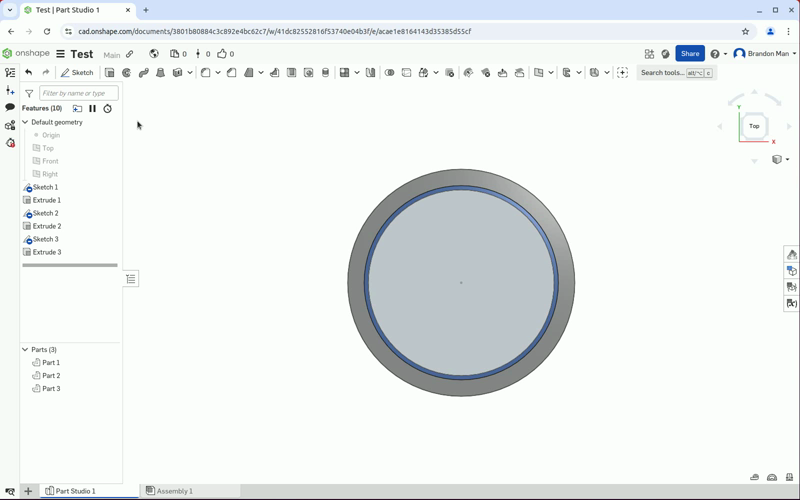
key(up, 3)
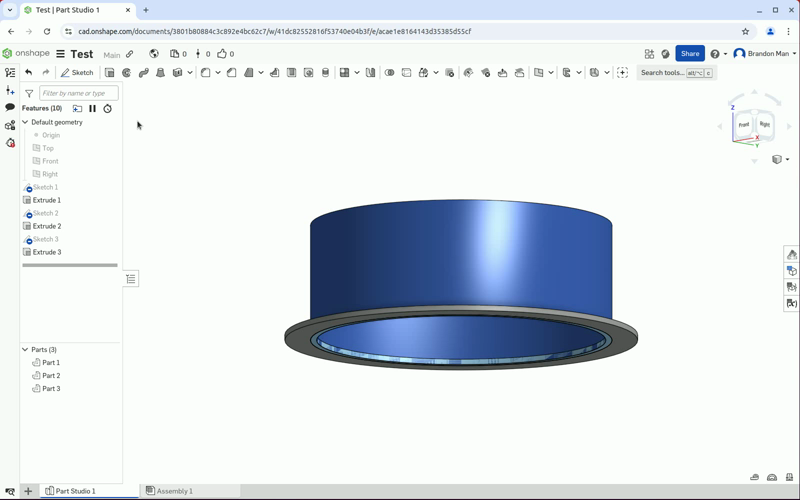
key(left, 3)
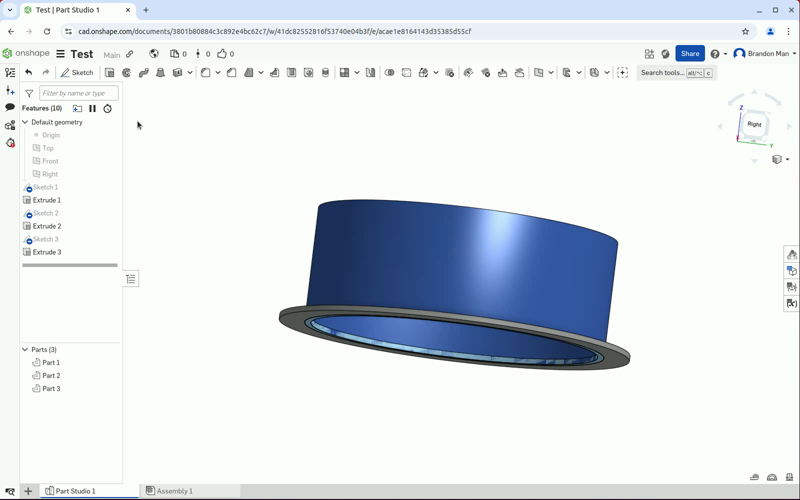
key(right, 3)
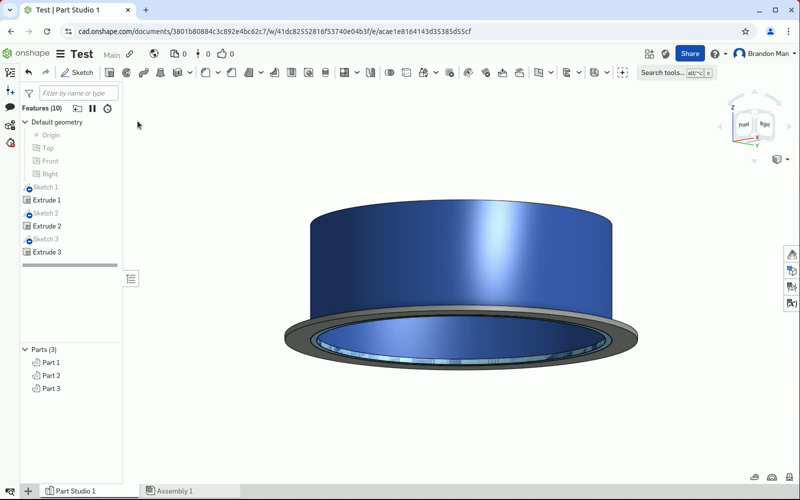
key(down, 3)
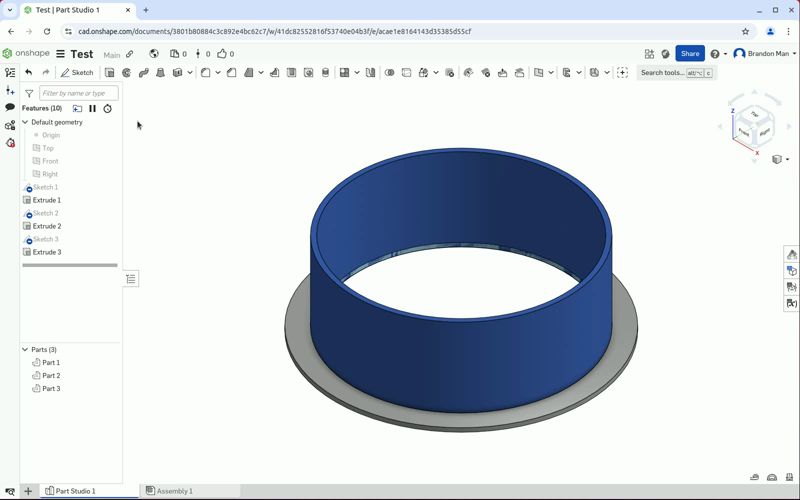
mouse_move(73, 189)
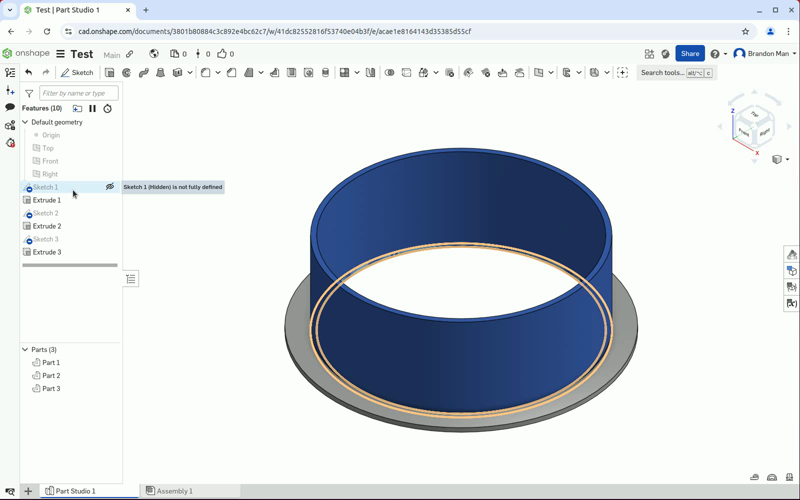
click(73, 189)